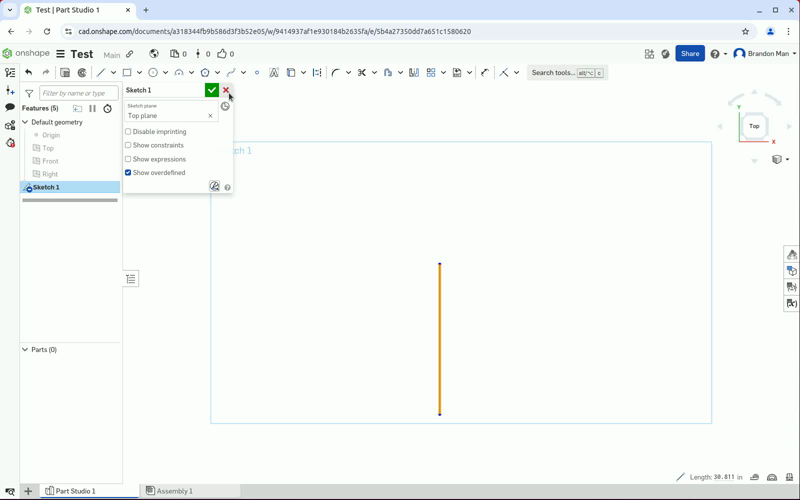
key(shift+h)
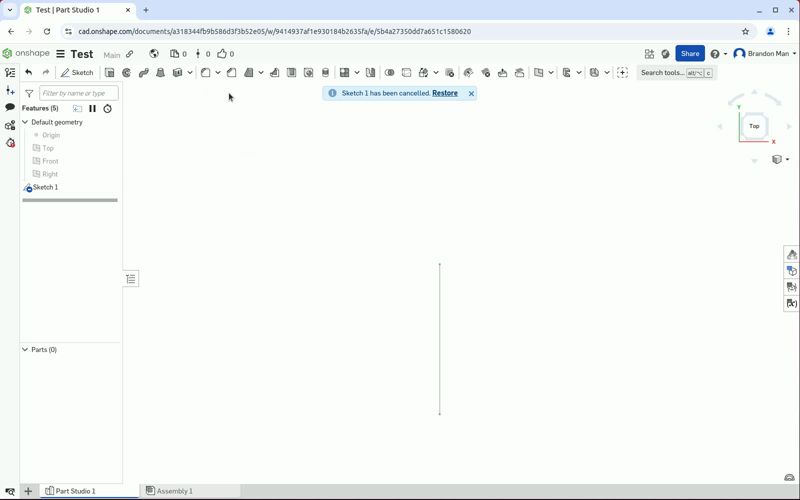
key(shift+s)
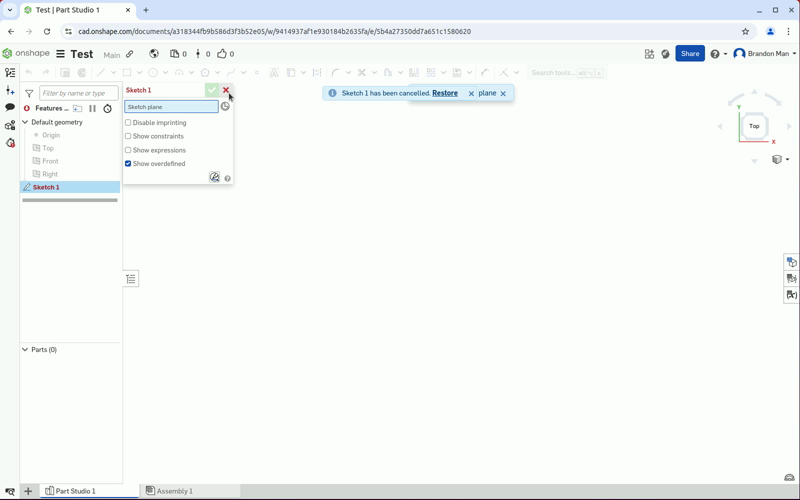
mouse_move(73, 150)
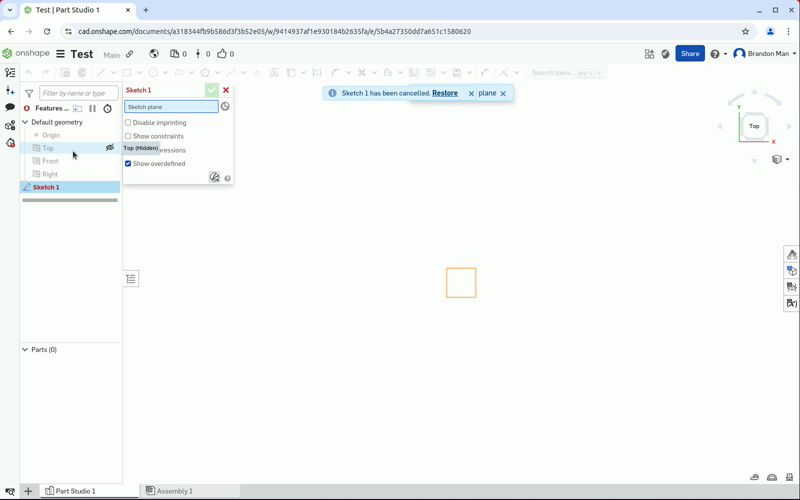
click(73, 150)
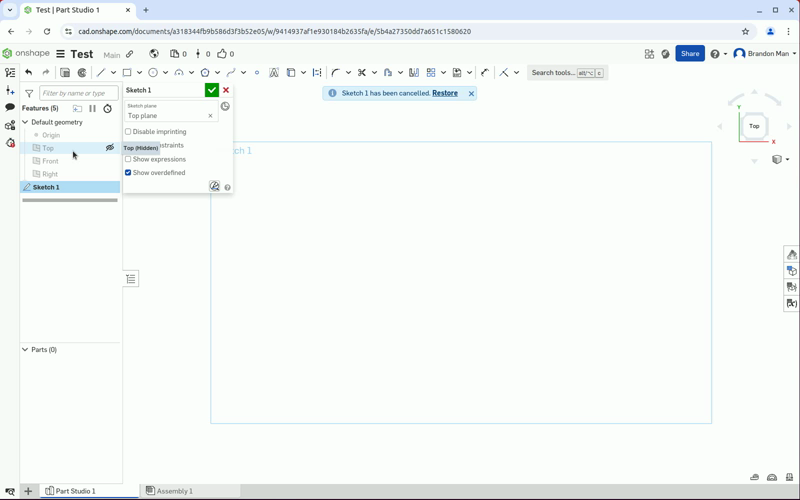
mouse_move(73, 352)
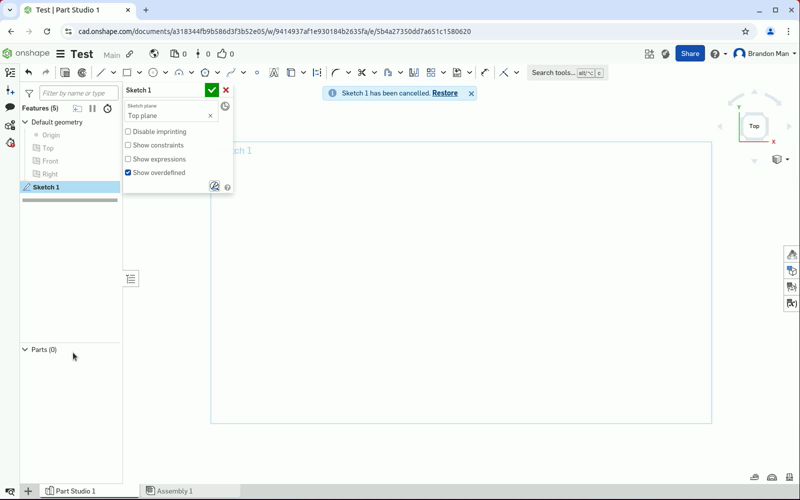
key(y)
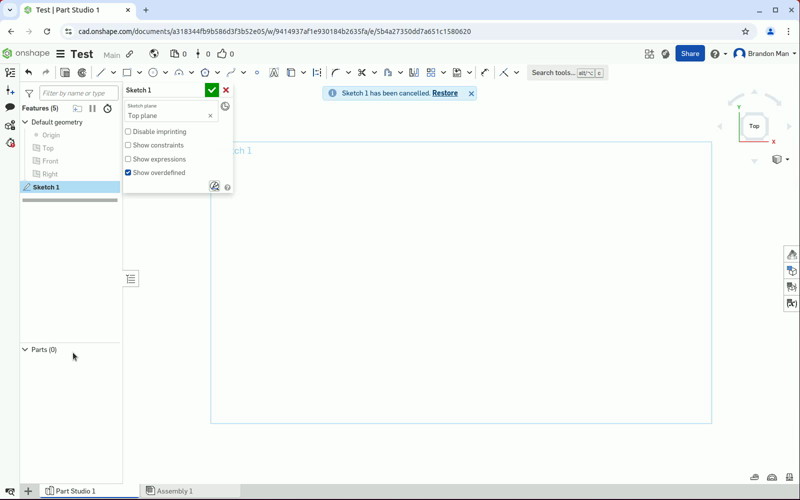
key(l)
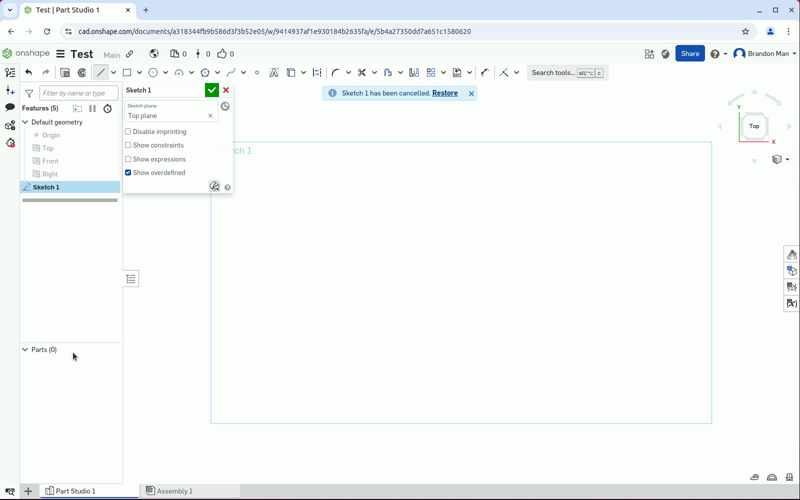
key_down(shift)
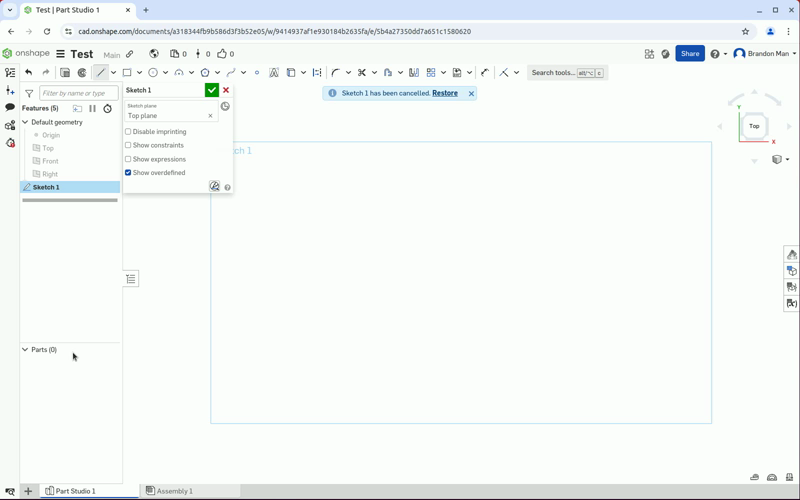
mouse_move(401, 395)
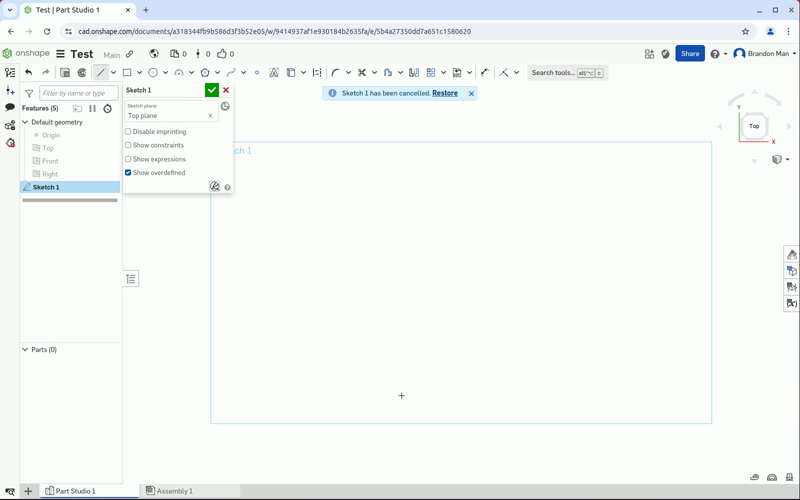
click(401, 395)
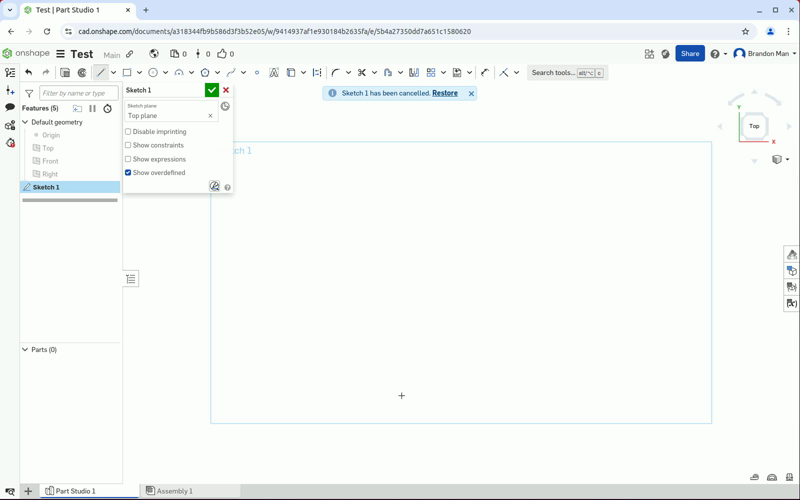
key_up(shift)
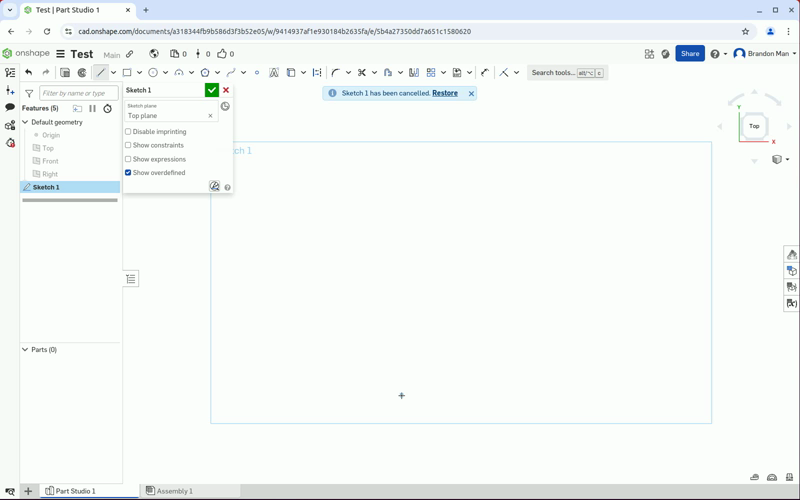
key_down(shift)
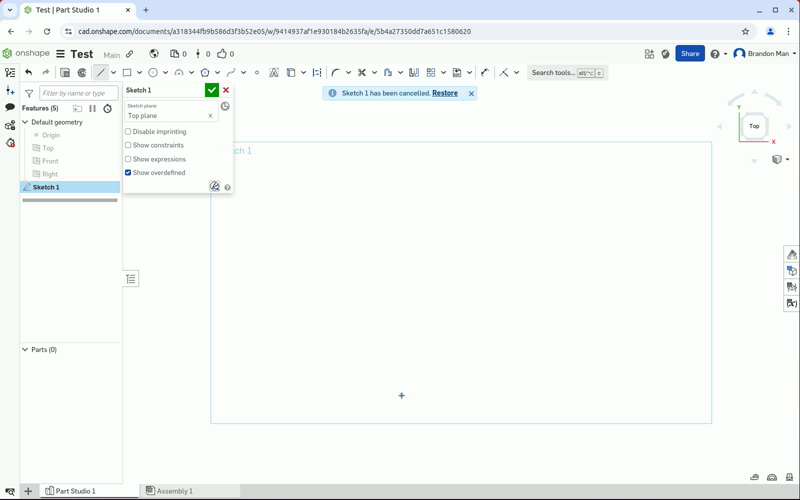
mouse_move(517, 395)
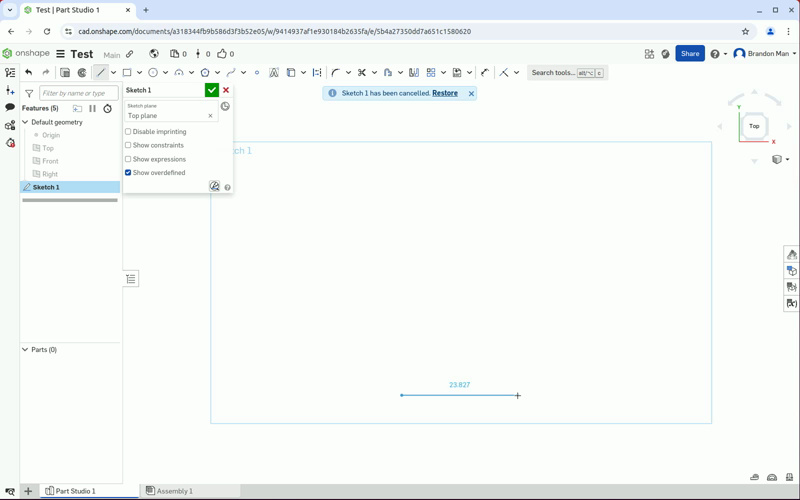
click(517, 395)
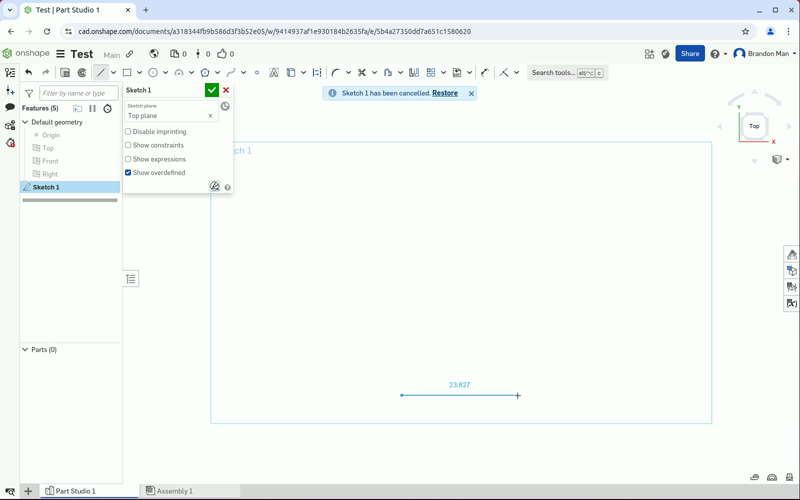
key_up(shift)
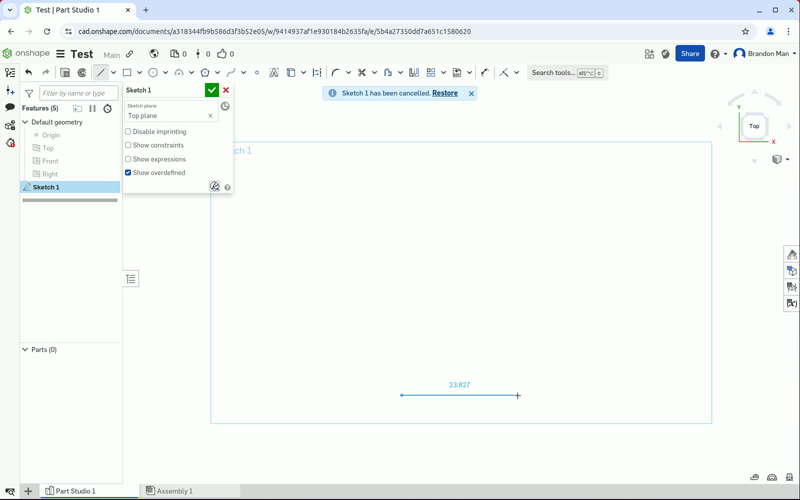
key_down(shift)
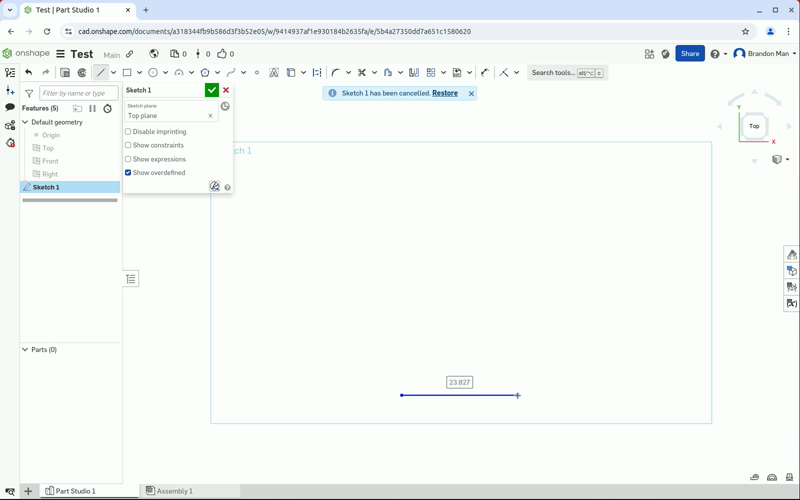
mouse_move(517, 171)
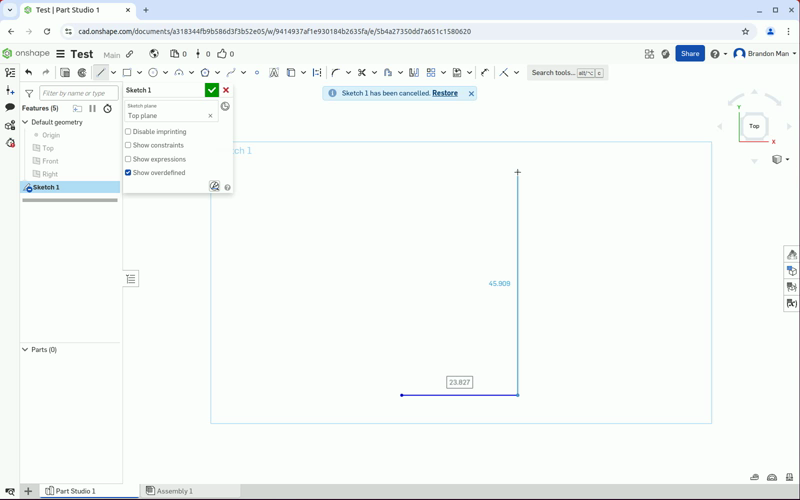
click(517, 171)
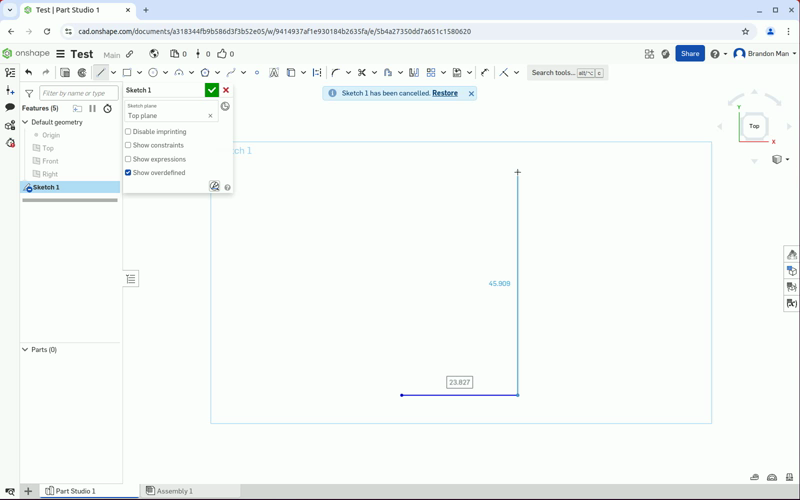
key_up(shift)
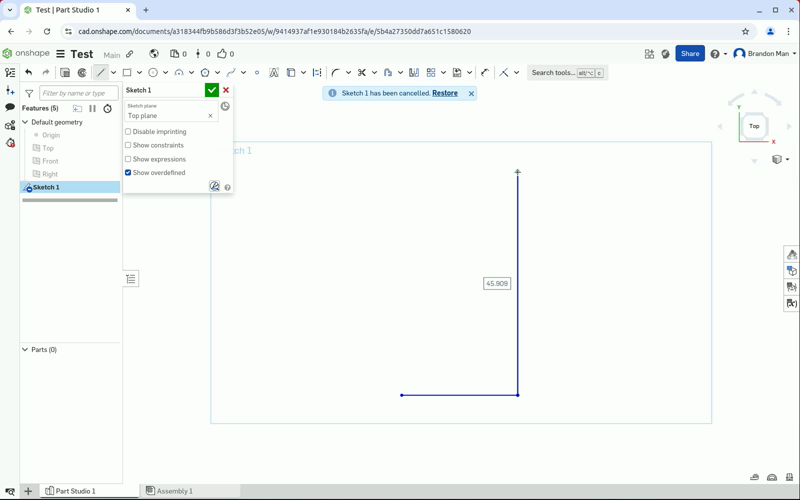
key_down(shift)
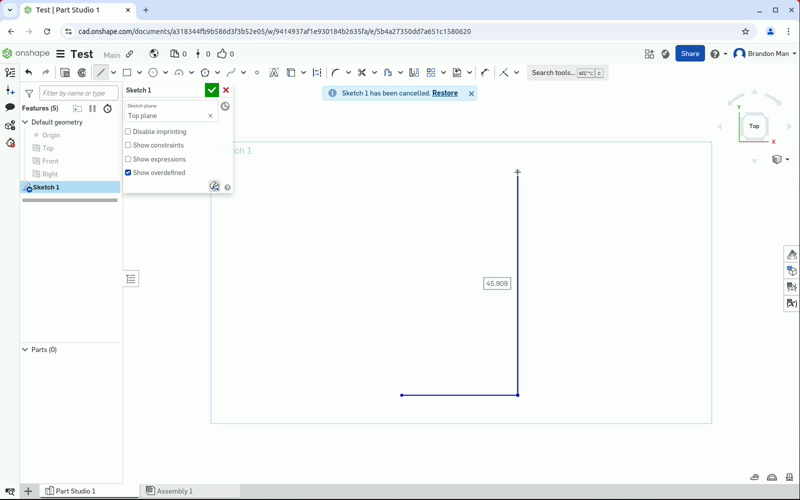
mouse_move(401, 171)
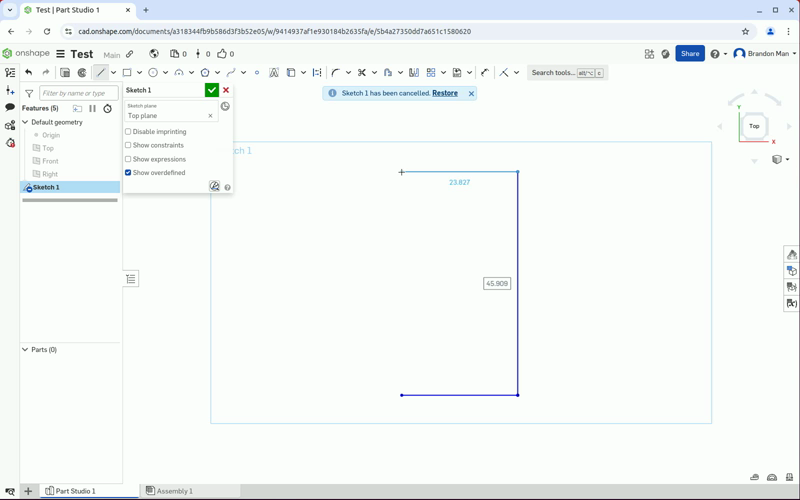
click(401, 171)
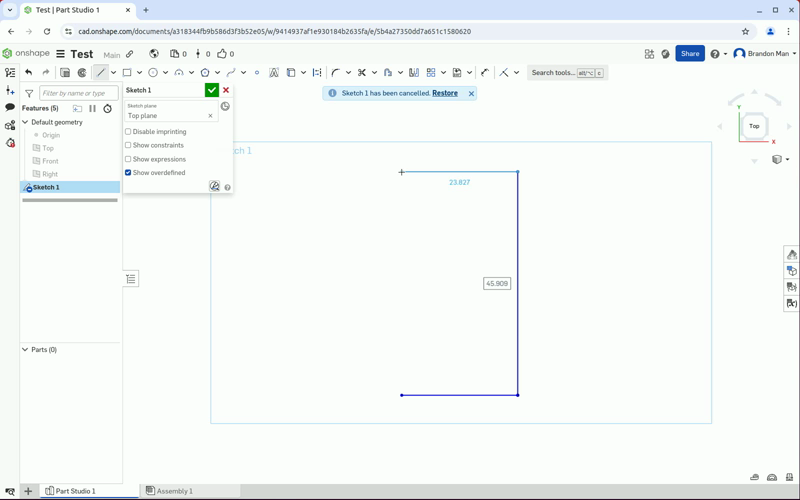
key_up(shift)
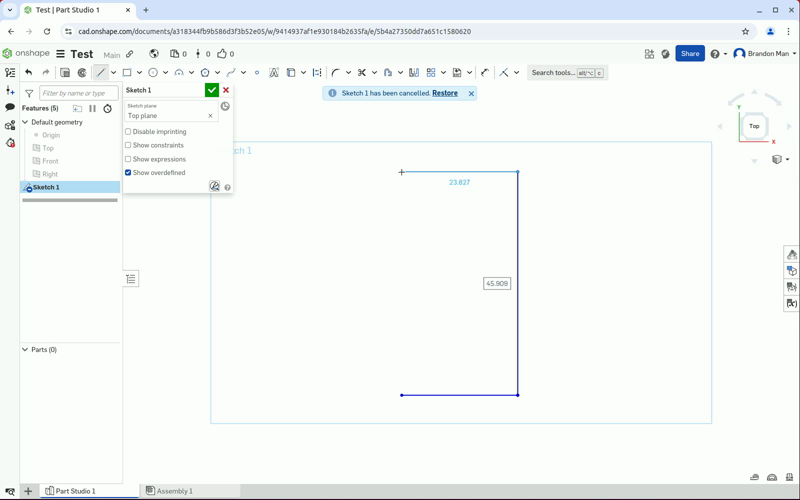
key_down(shift)
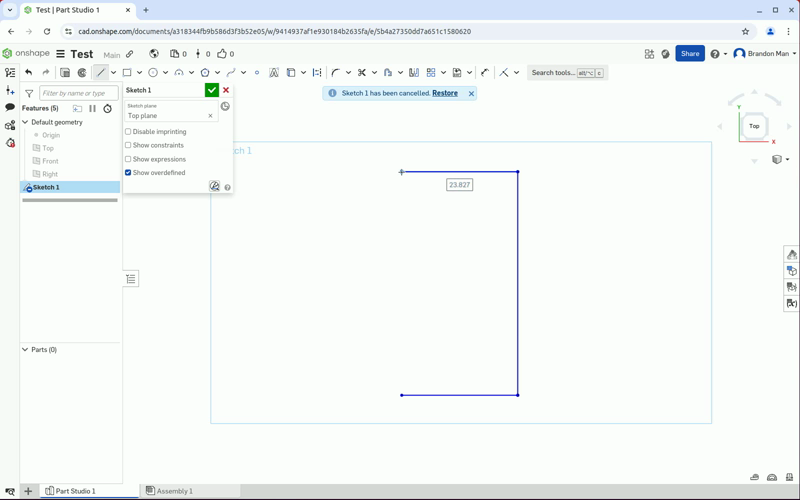
mouse_move(401, 395)
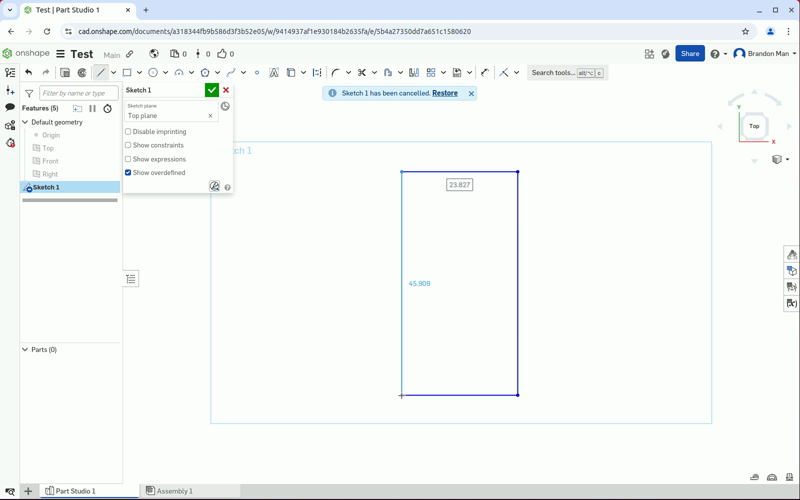
key_up(shift)
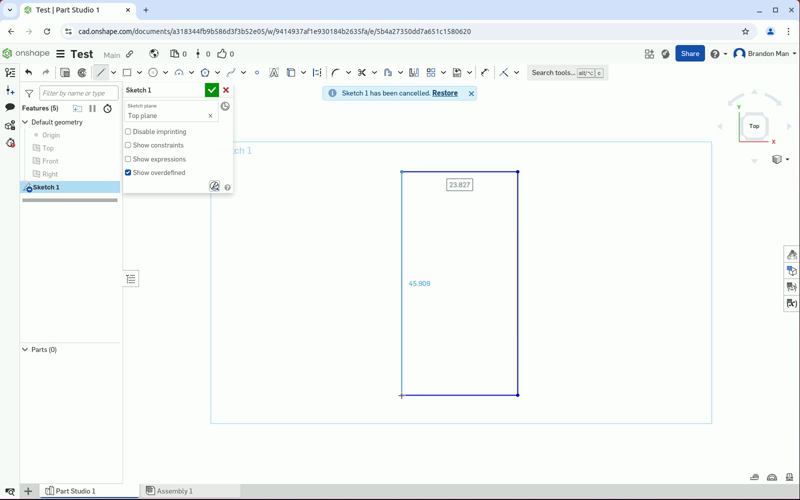
click(401, 395)
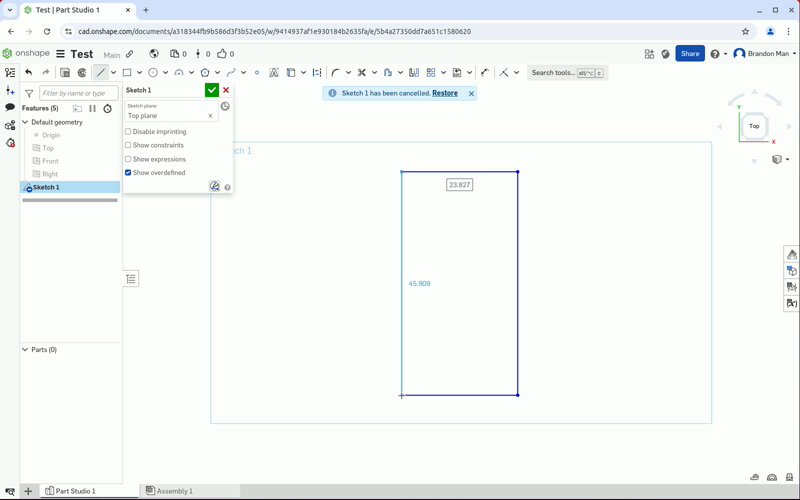
key(esc)
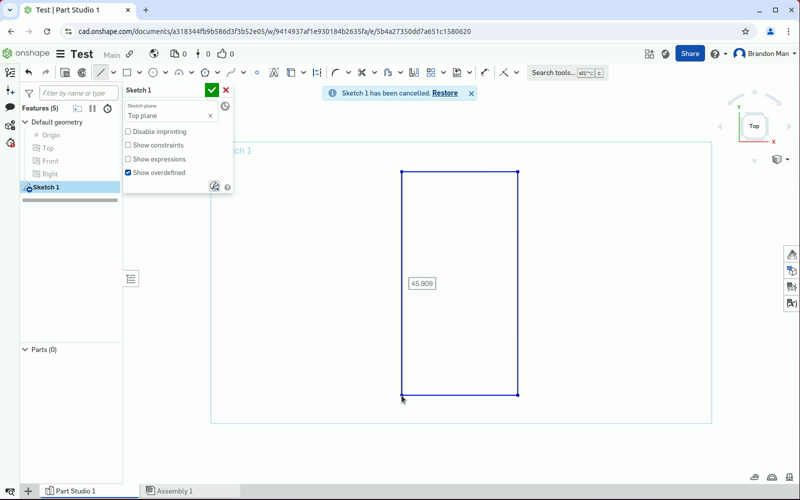
mouse_move(486, 243)
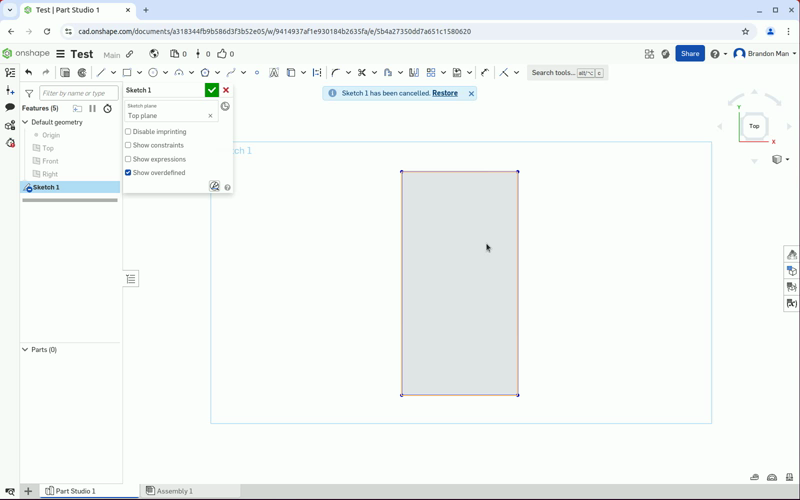
click(486, 243)
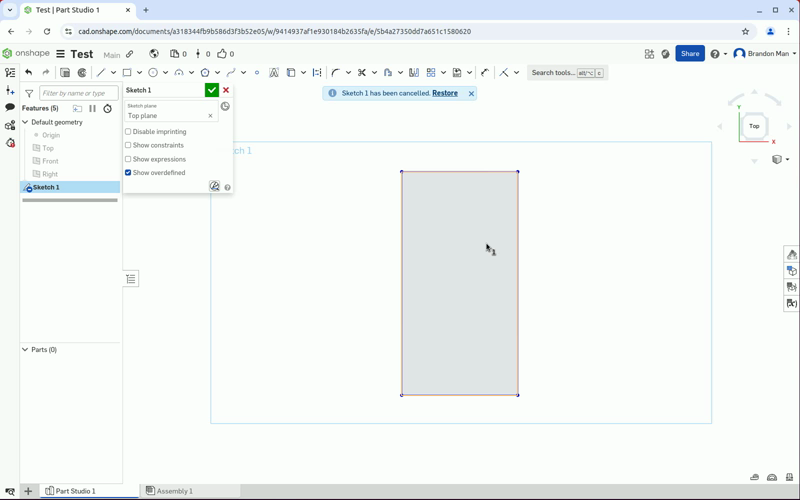
mouse_move(73, 352)
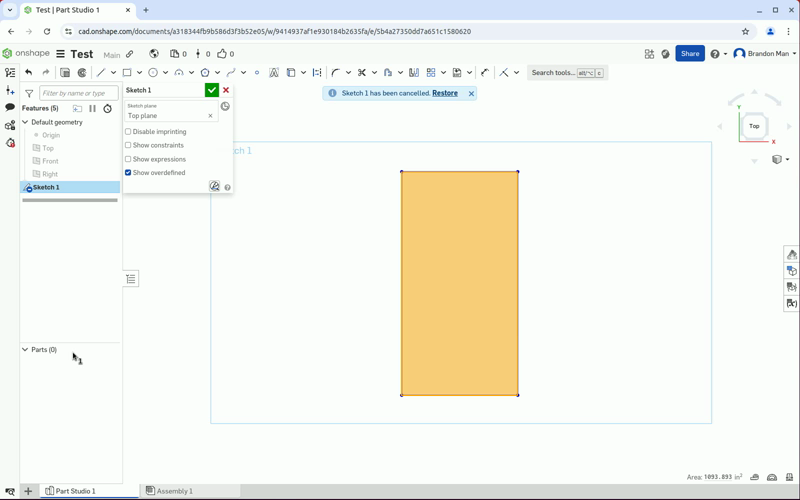
key(shift+y)
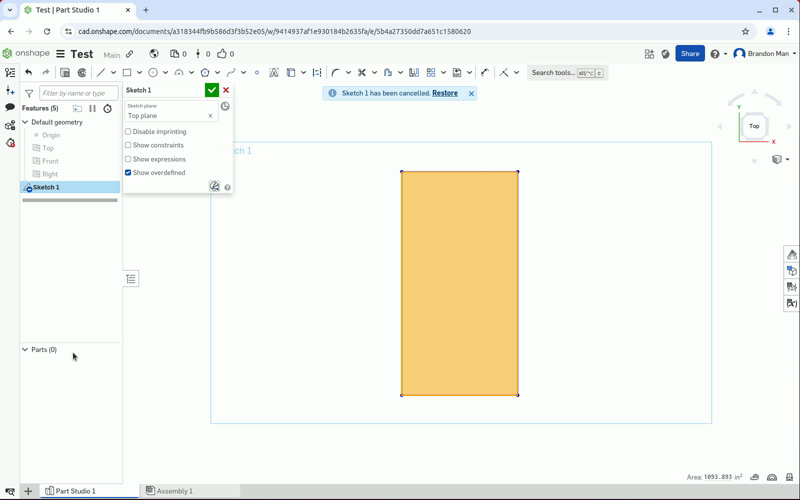
key(shift+e)
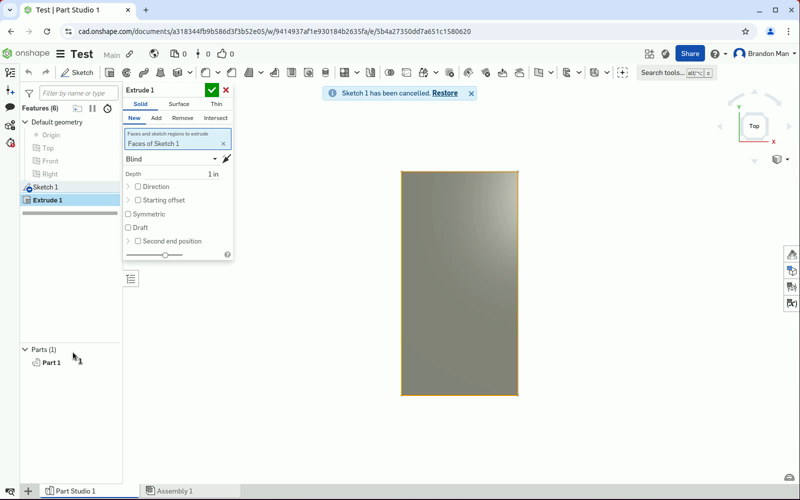
mouse_move(143, 106)
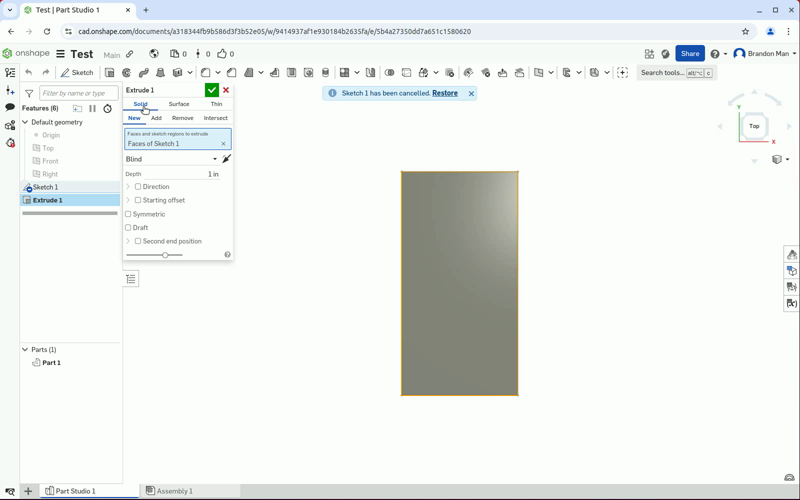
click(143, 106)
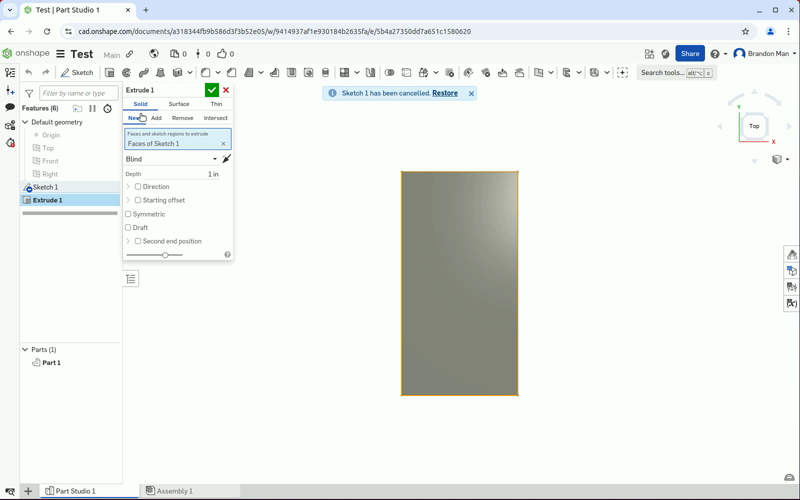
mouse_move(137, 120)
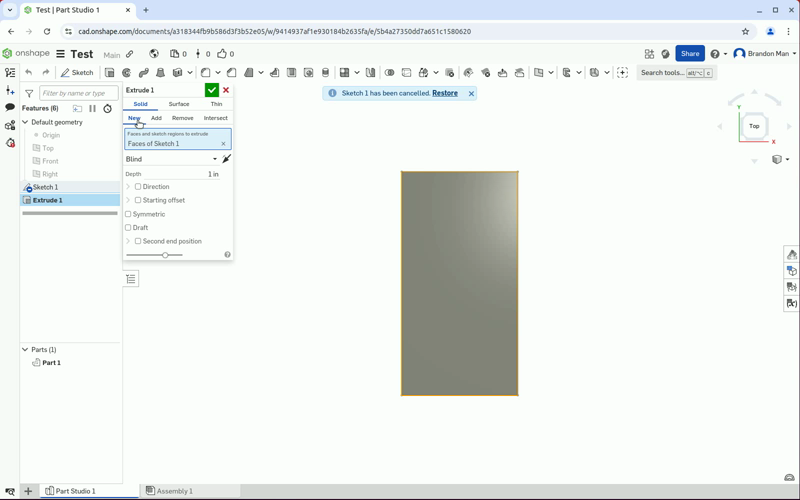
click(137, 120)
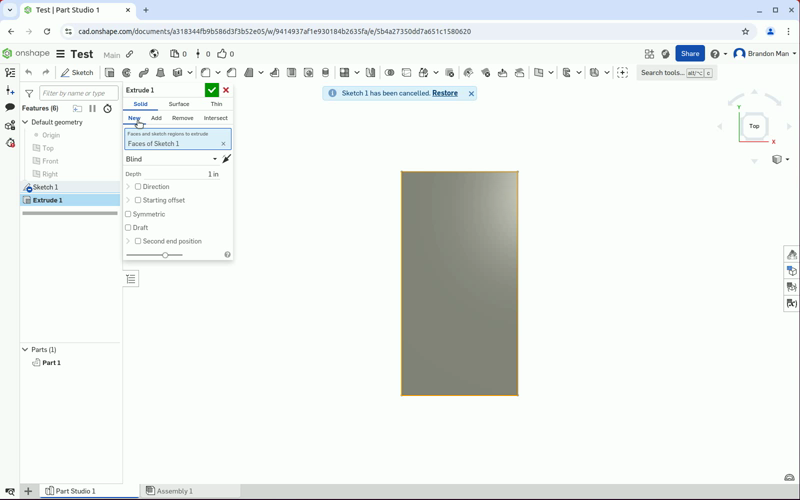
key(tab, 4)
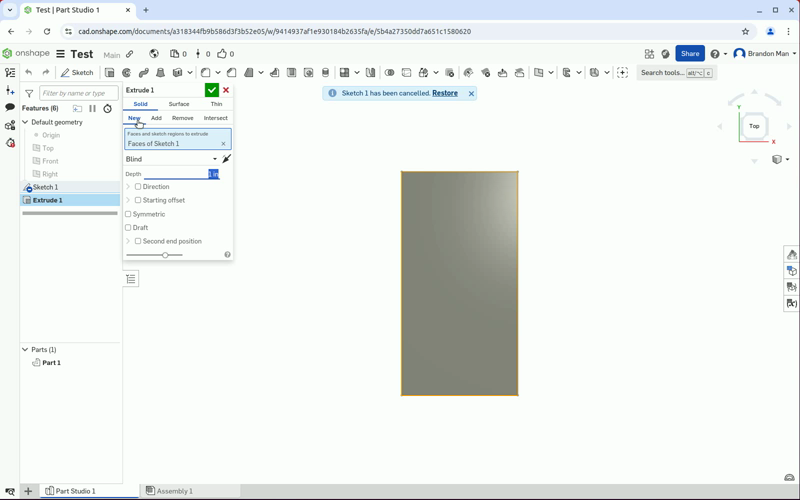
text(-0.481)
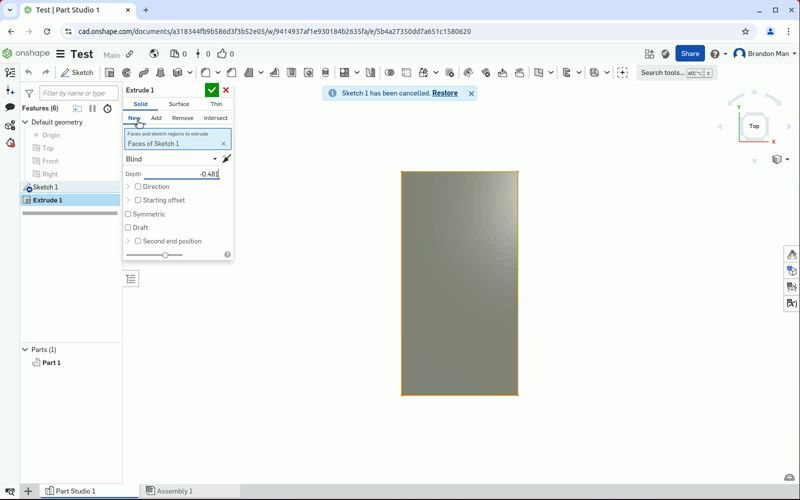
key(enter)
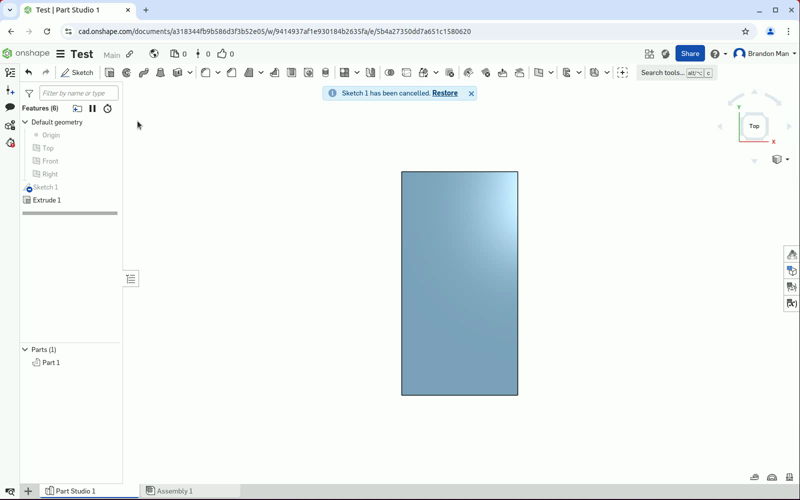
key(shift+h)
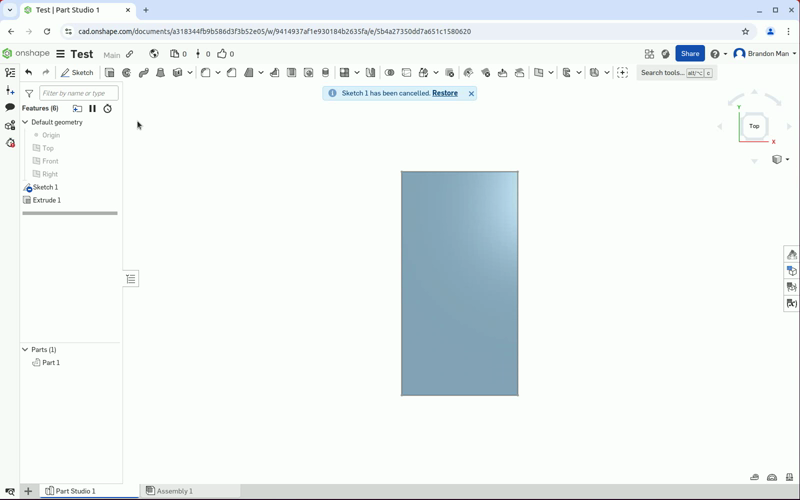
key(shift+h)
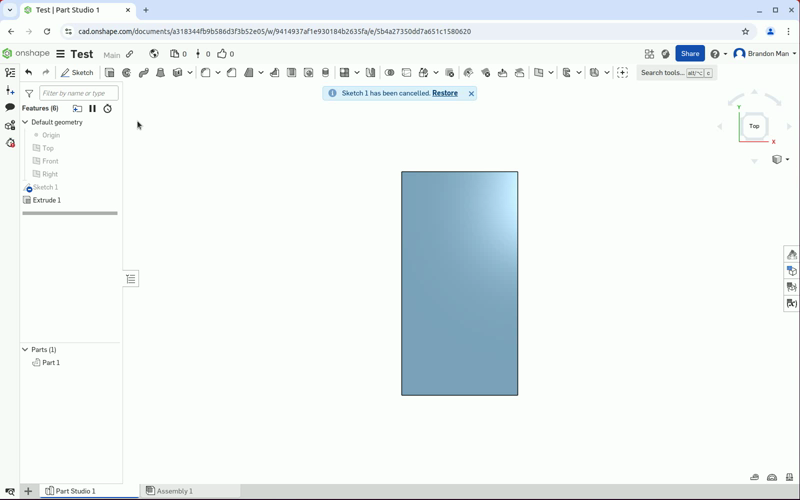
mouse_move(73, 189)
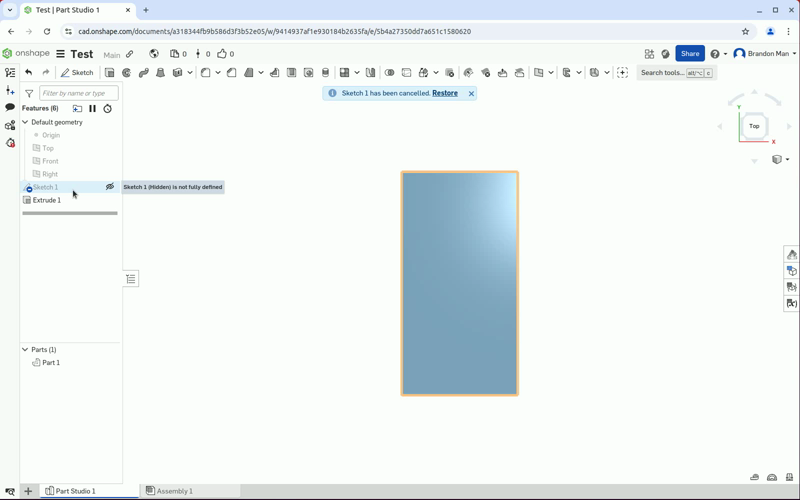
click(73, 189)
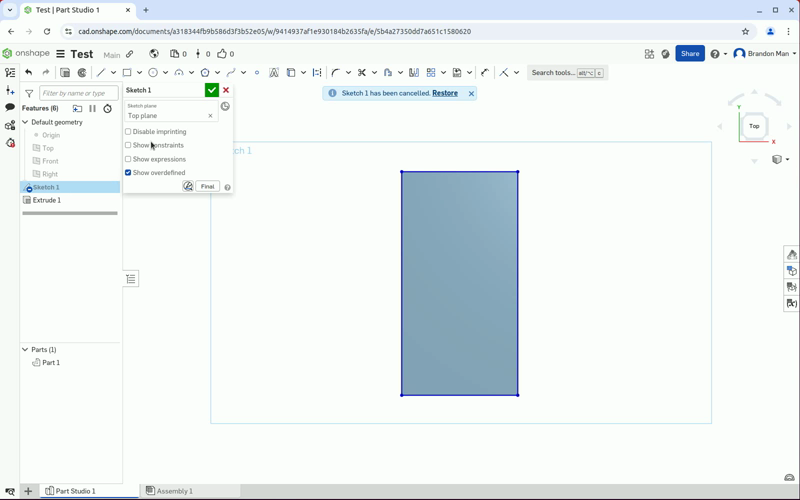
mouse_move(229, 92)
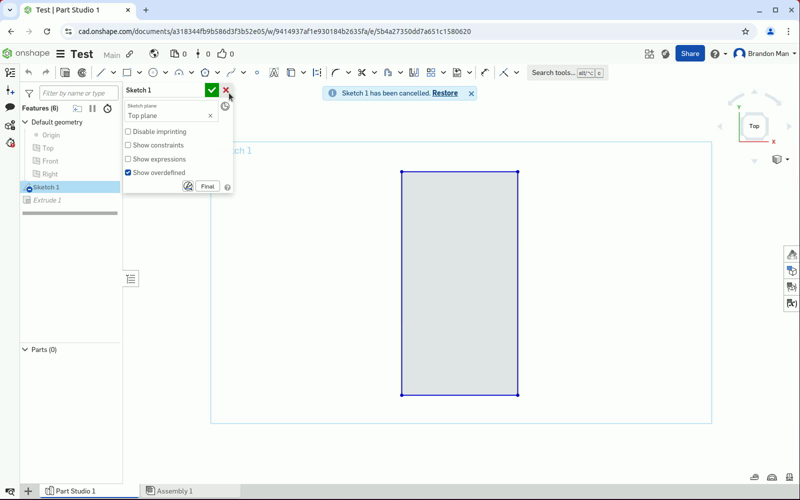
click(229, 92)
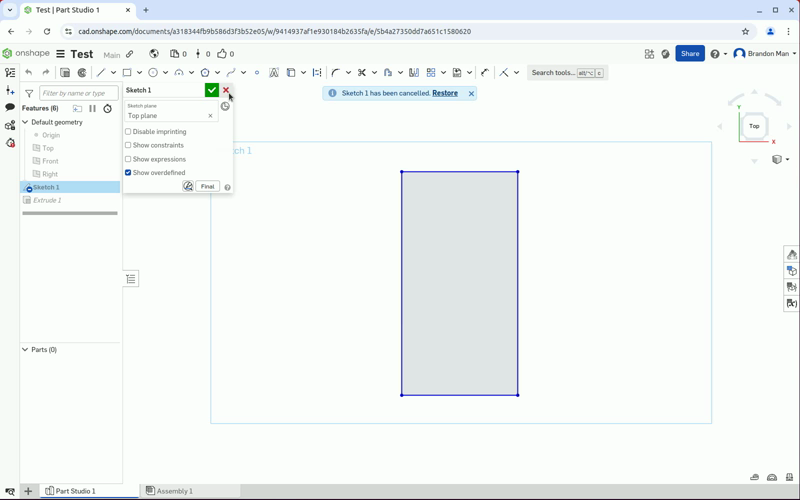
key(shift+s)
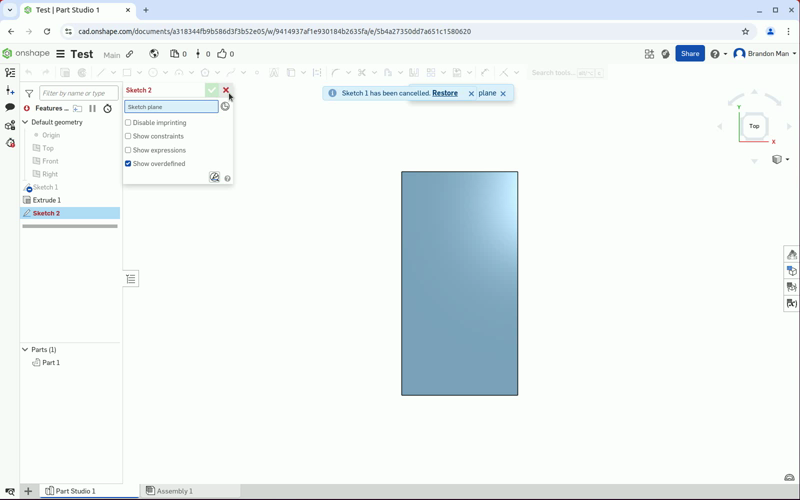
mouse_move(73, 150)
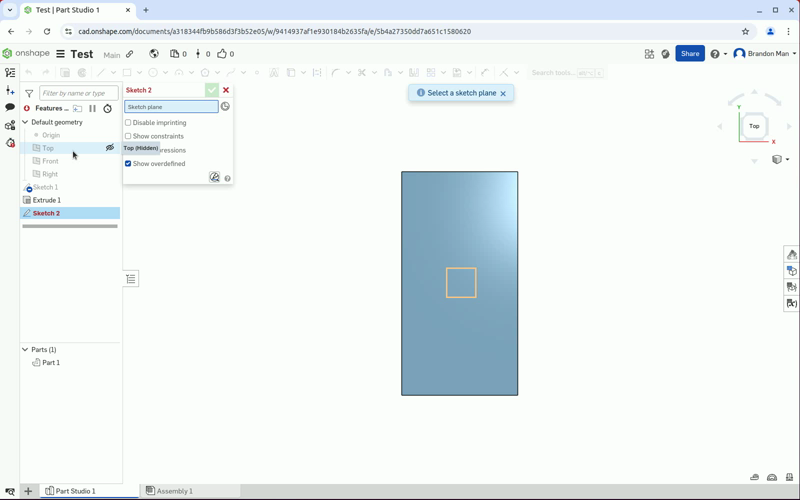
click(73, 150)
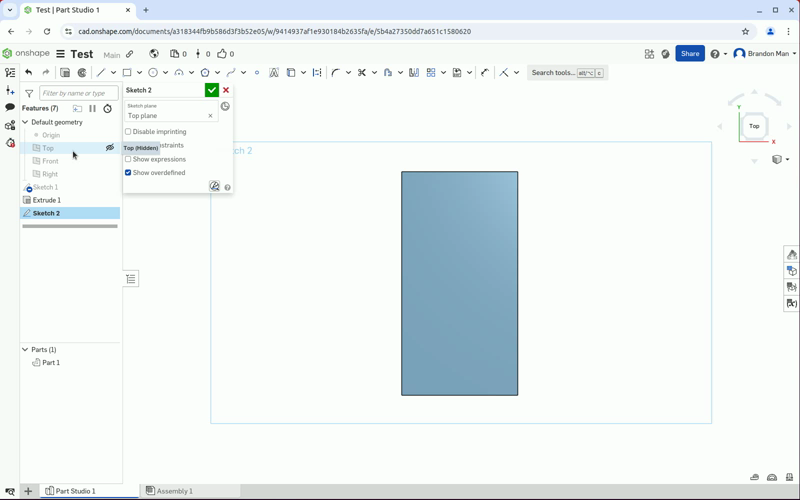
mouse_move(73, 352)
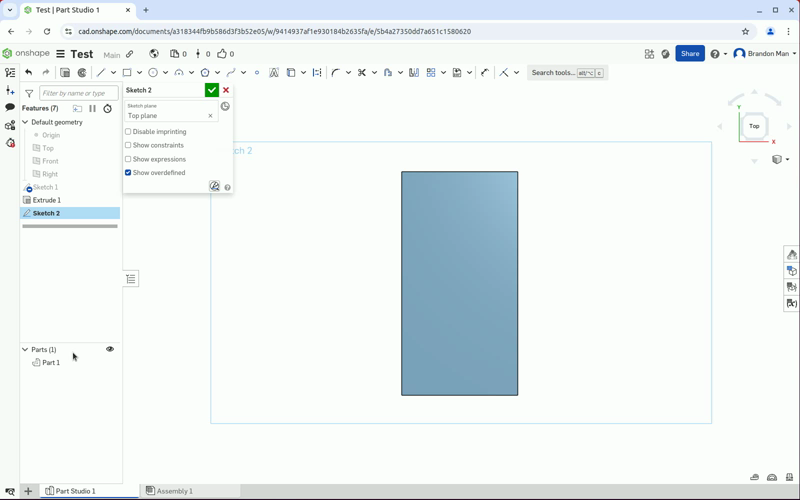
key(y)
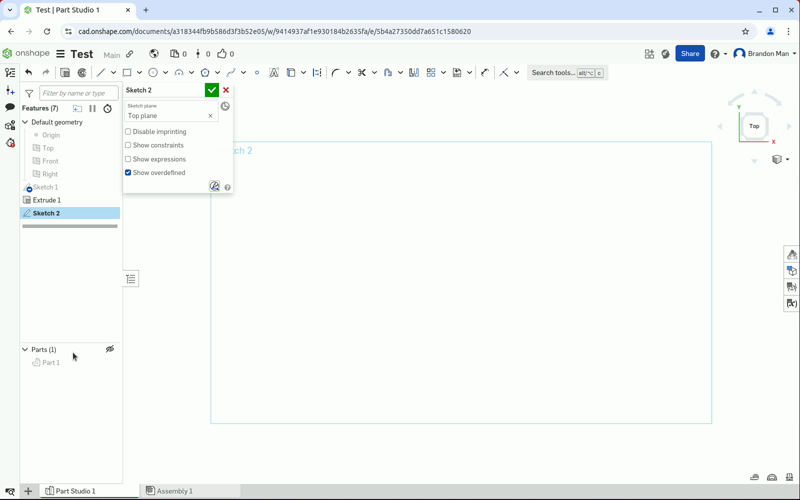
key(c)
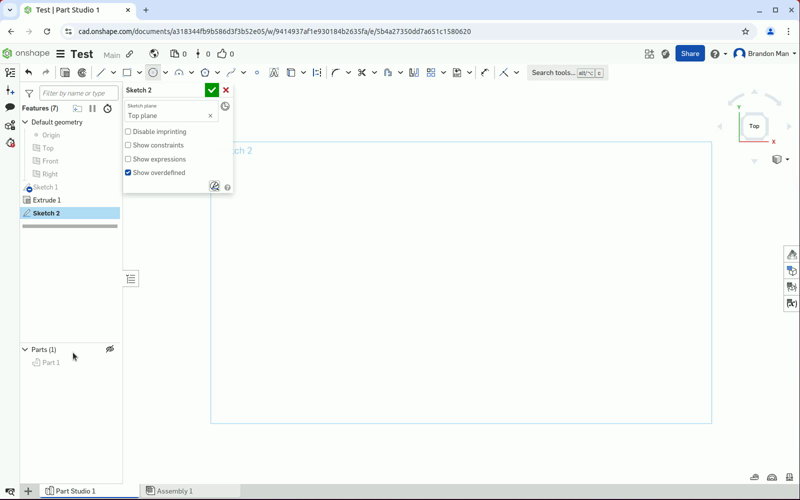
key_down(shift)
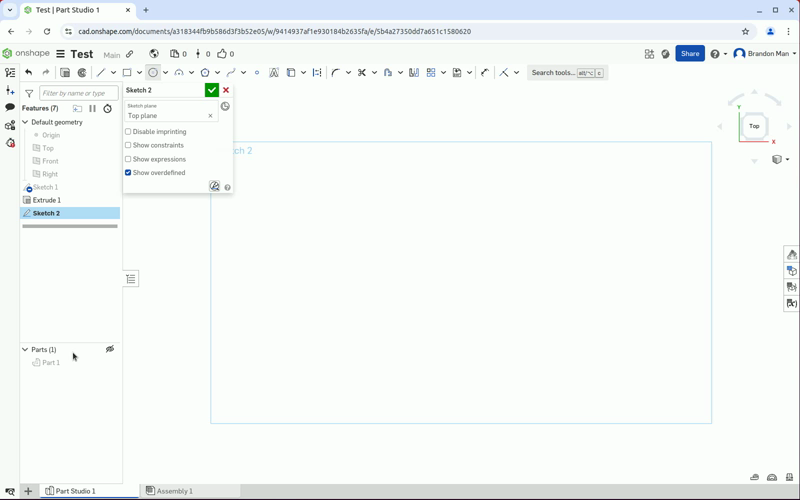
mouse_move(461, 282)
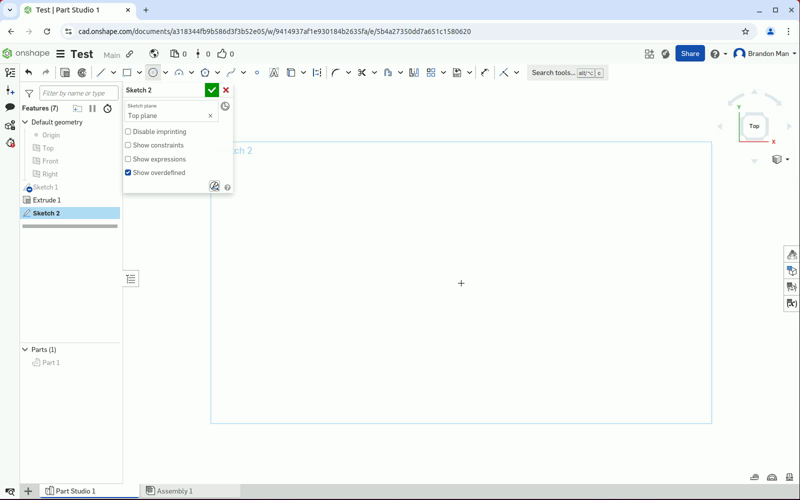
click(461, 282)
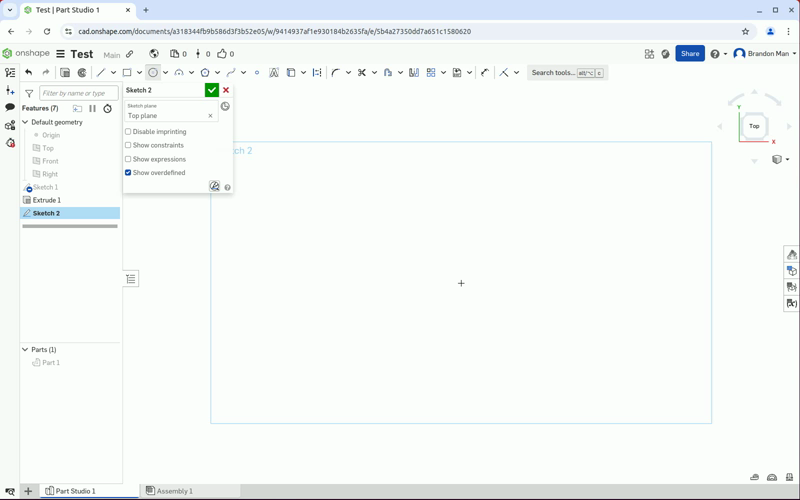
key_up(shift)
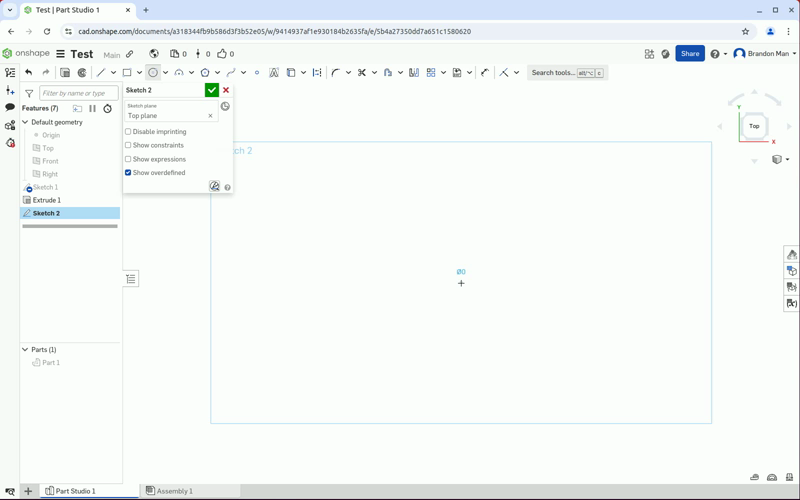
mouse_move(463, 282)
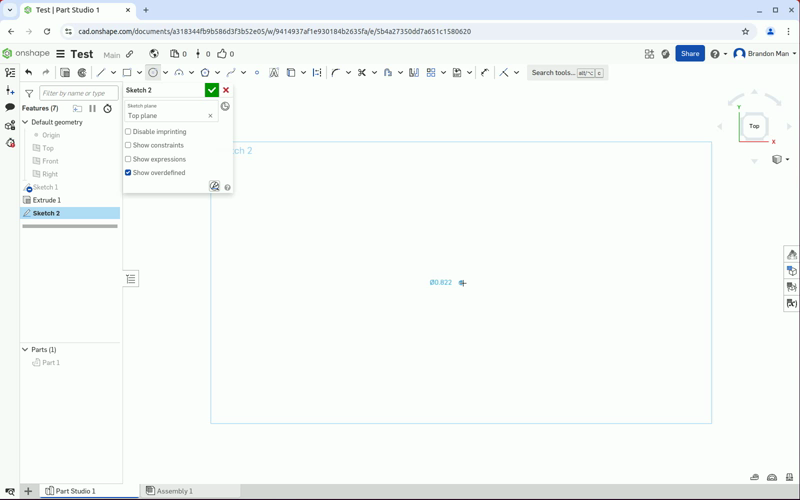
scroll(6)
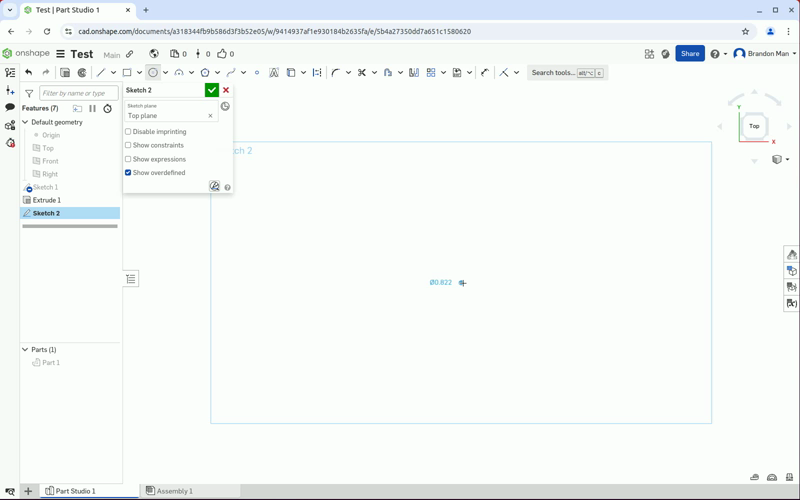
scroll(6)
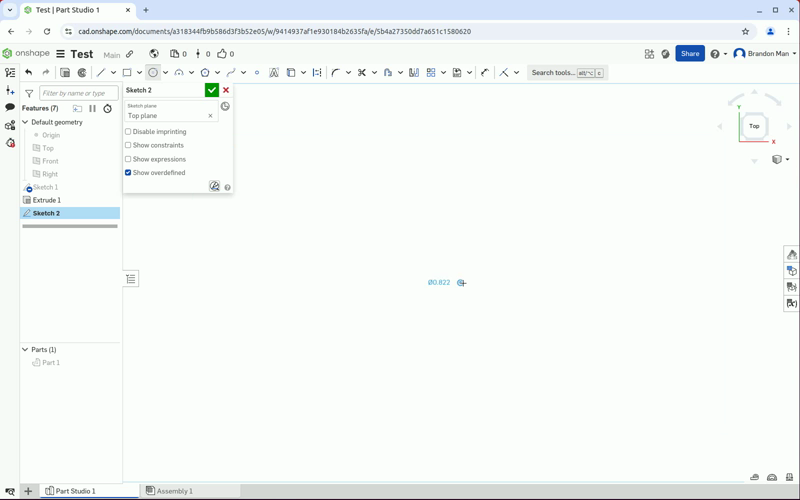
scroll(6)
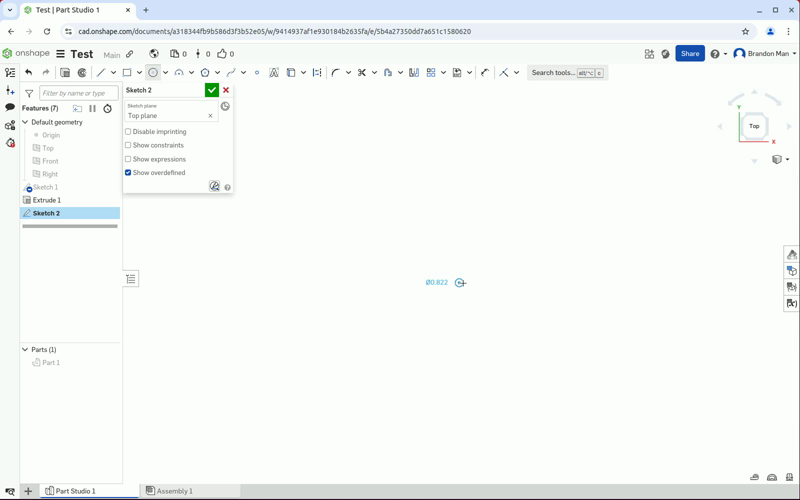
scroll(6)
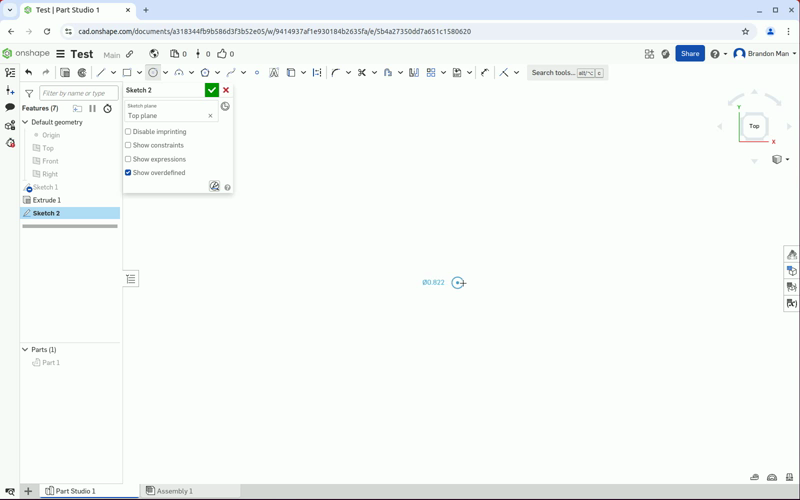
scroll(6)
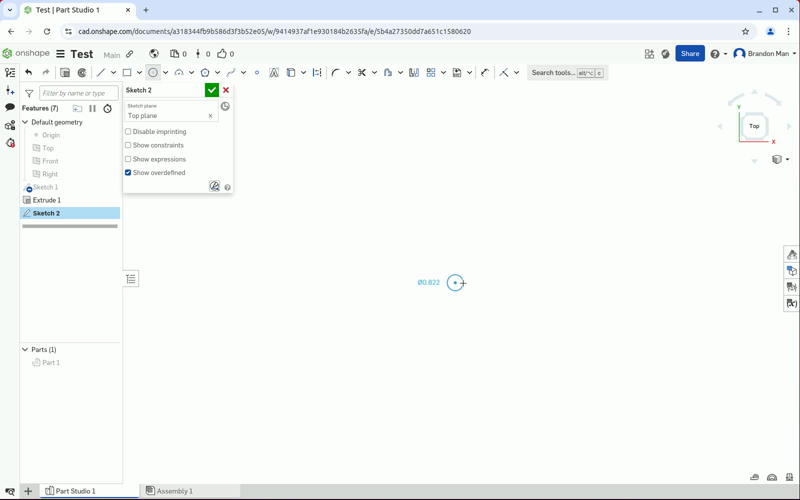
scroll(6)
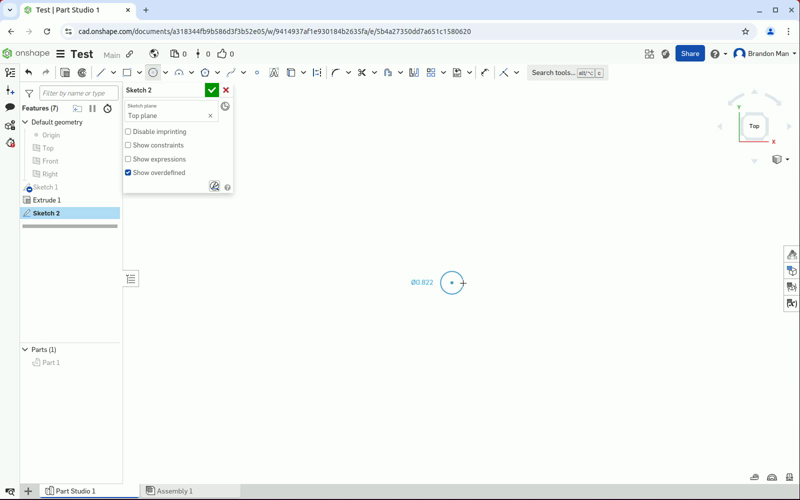
scroll(6)
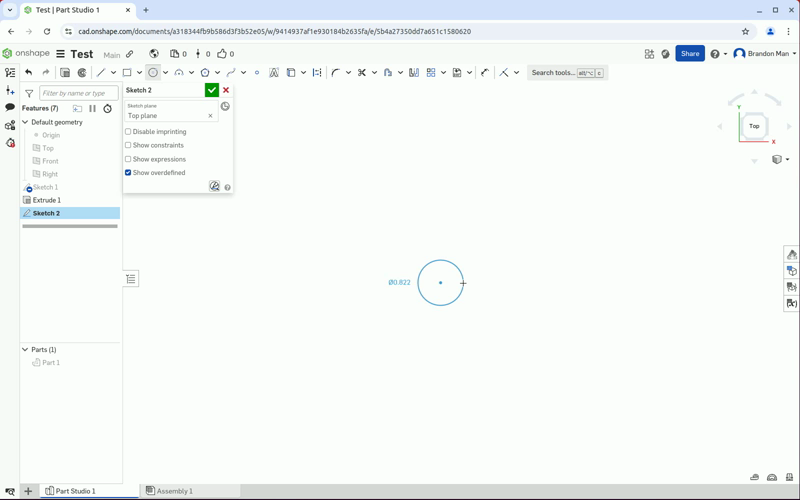
click(463, 282)
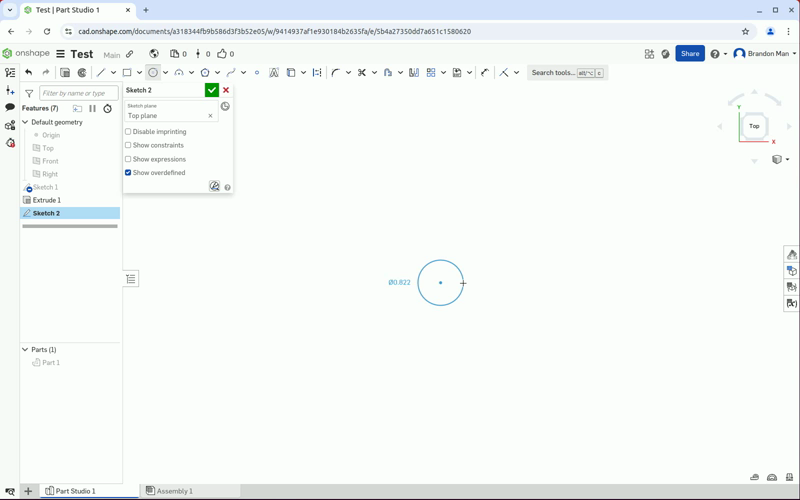
scroll(-6)
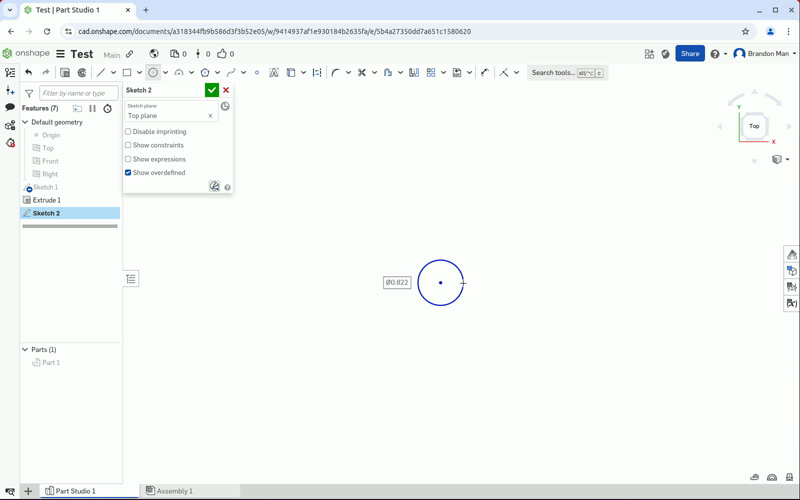
scroll(-6)
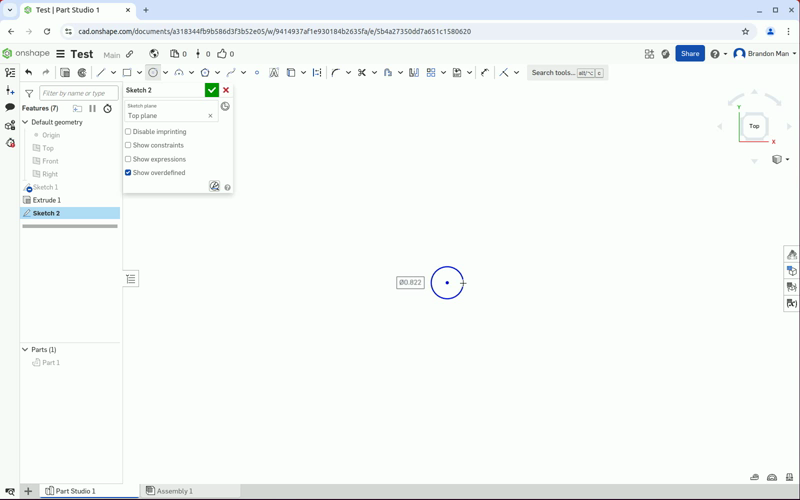
scroll(-6)
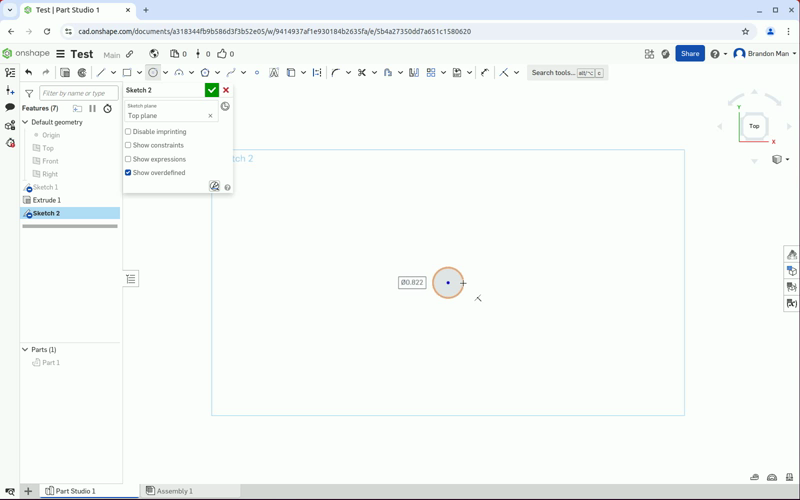
scroll(-6)
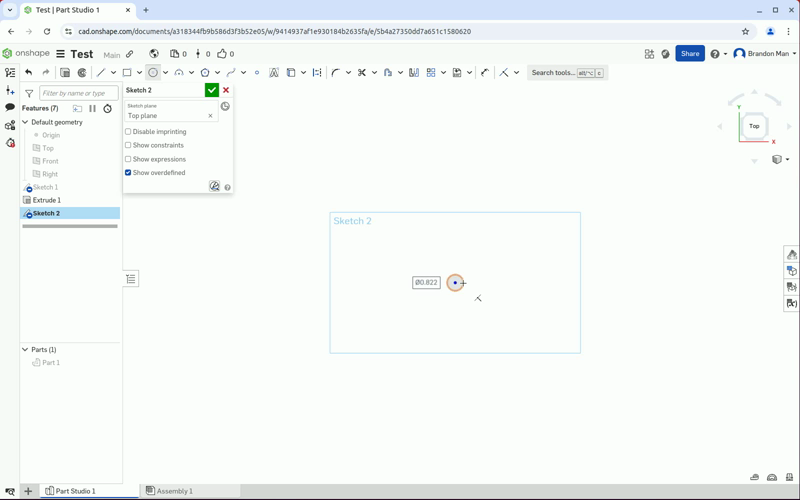
scroll(-6)
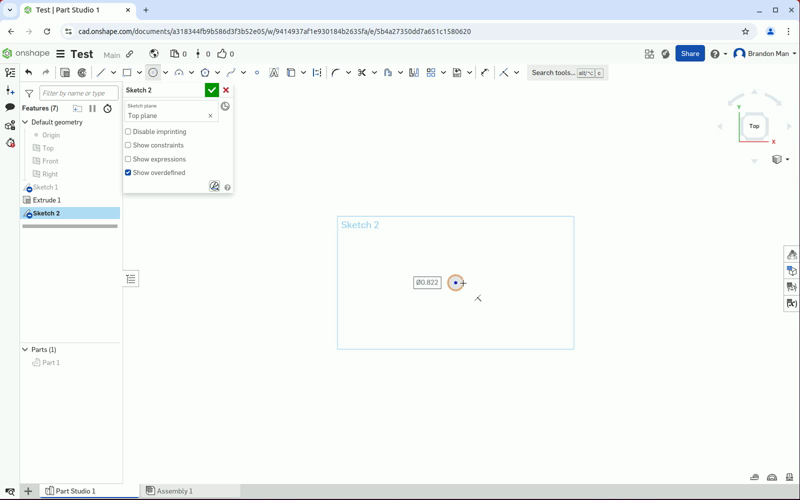
scroll(-6)
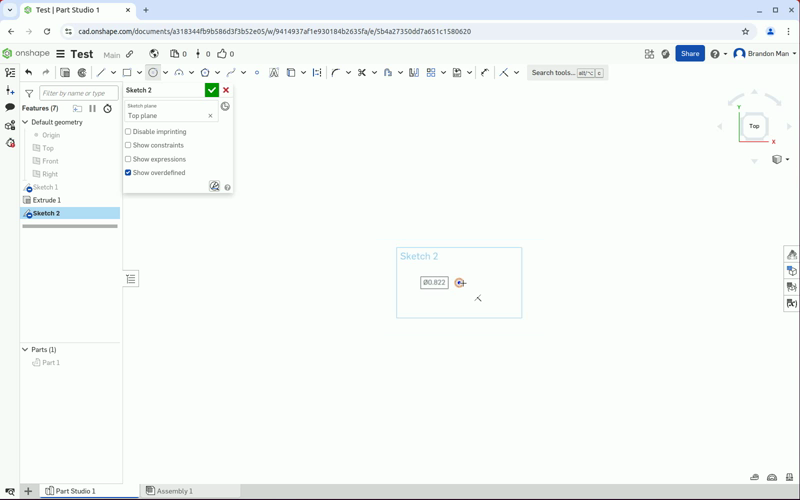
scroll(-6)
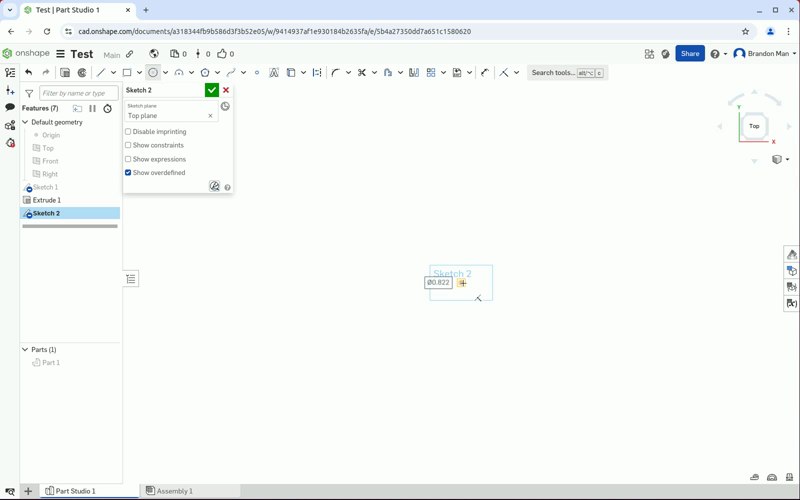
key(esc)
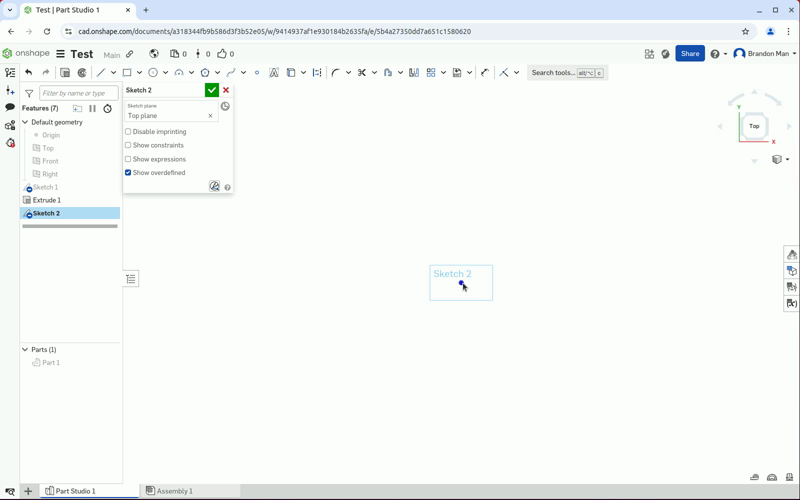
mouse_move(462, 283)
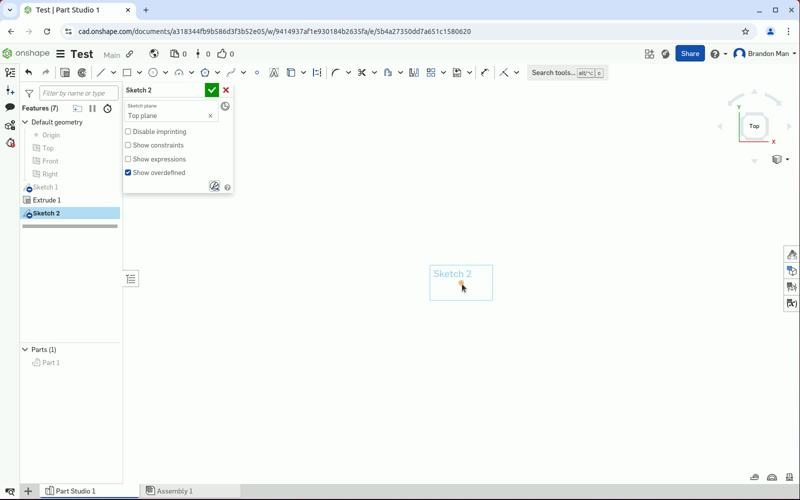
scroll(6)
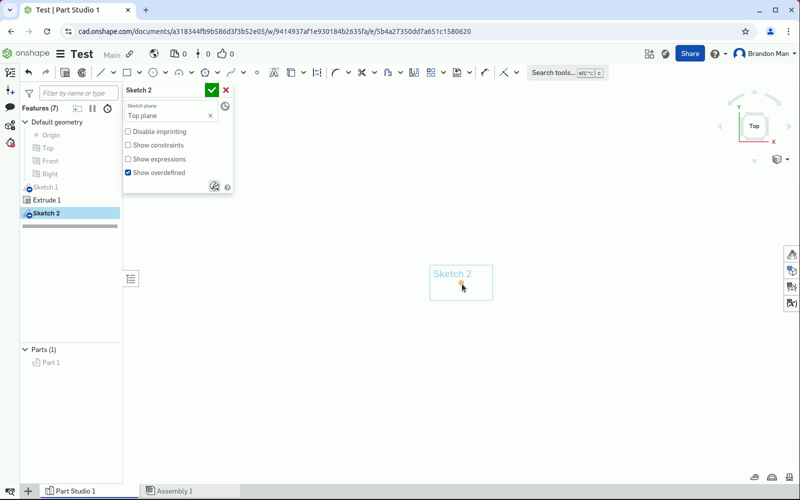
scroll(6)
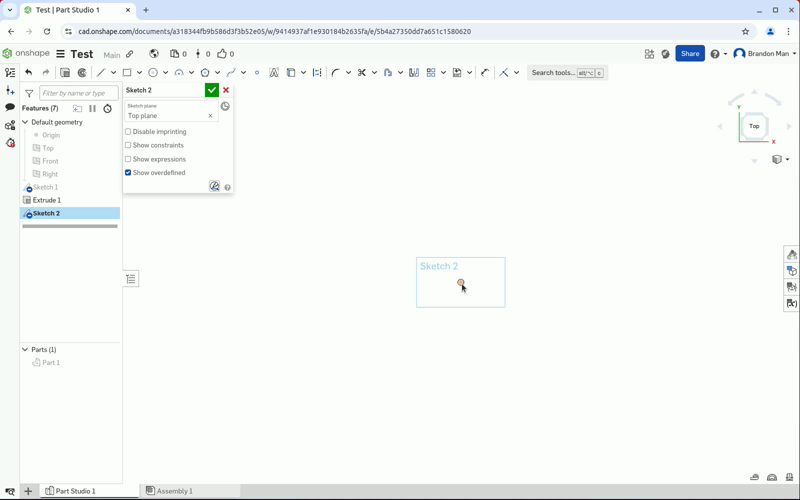
scroll(6)
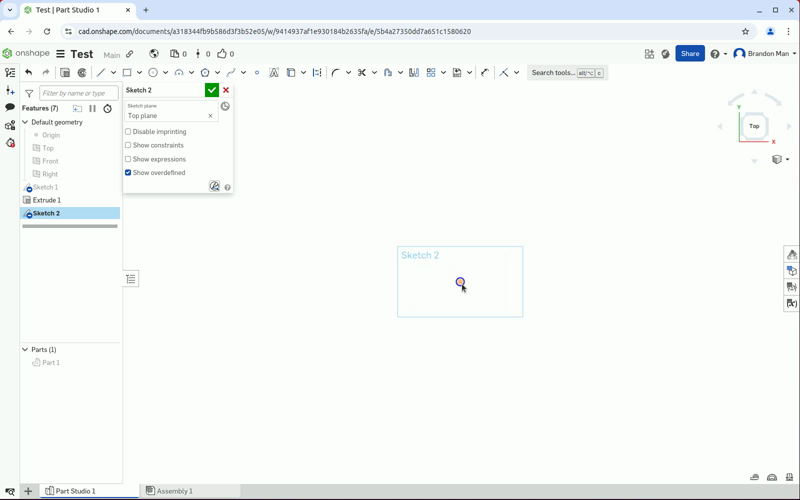
scroll(6)
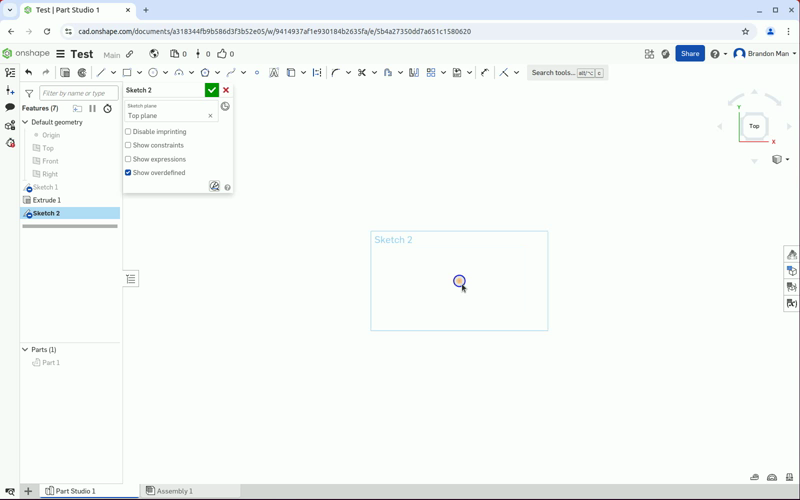
scroll(6)
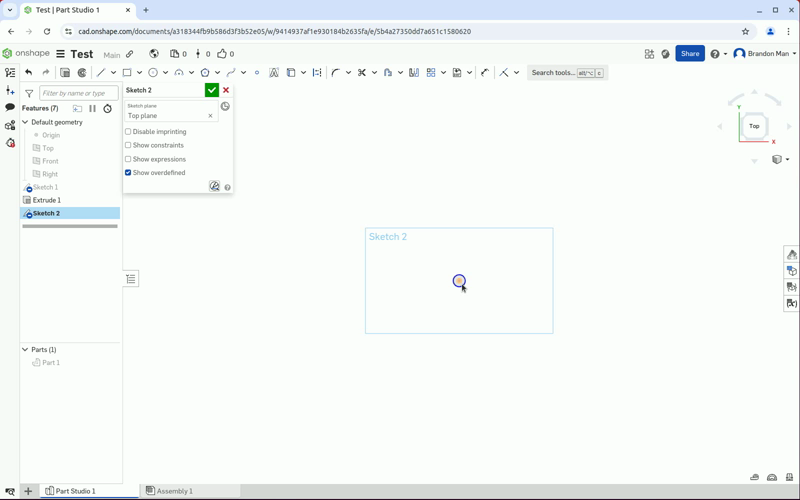
scroll(6)
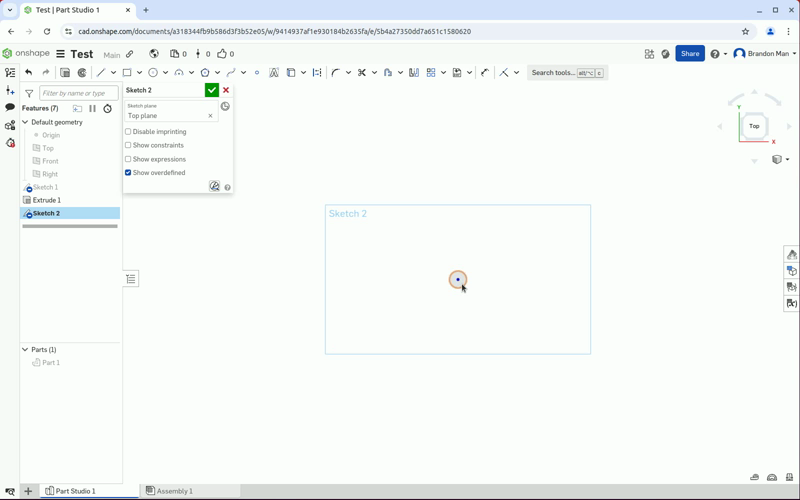
scroll(6)
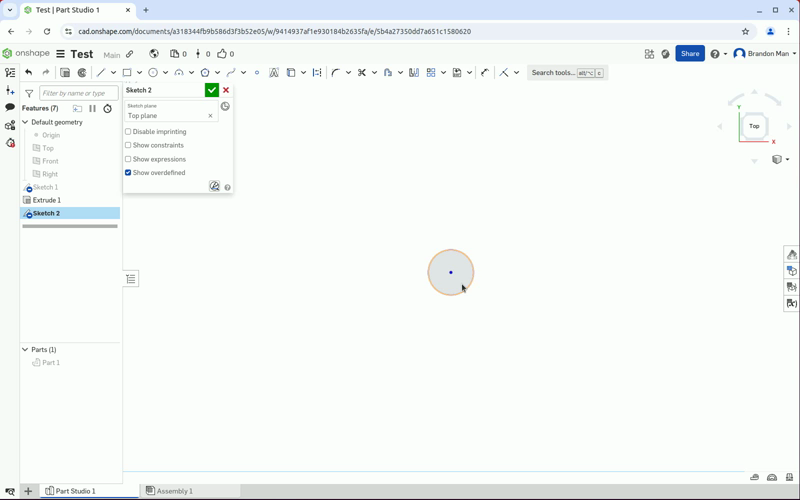
click(462, 283)
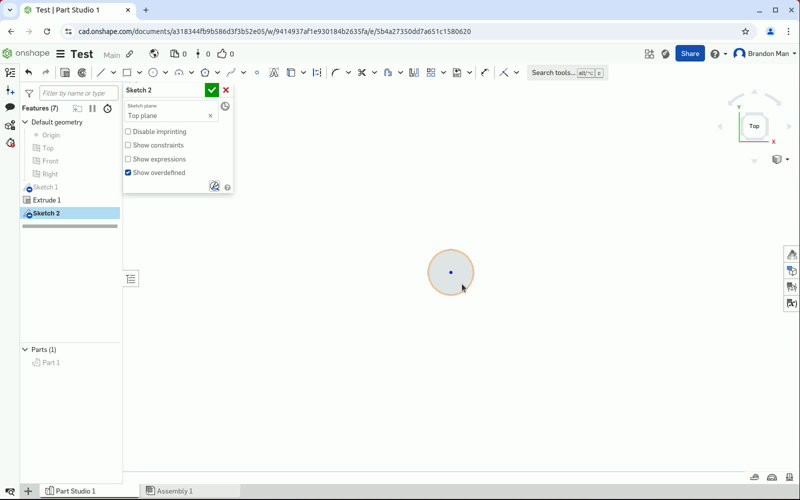
scroll(-6)
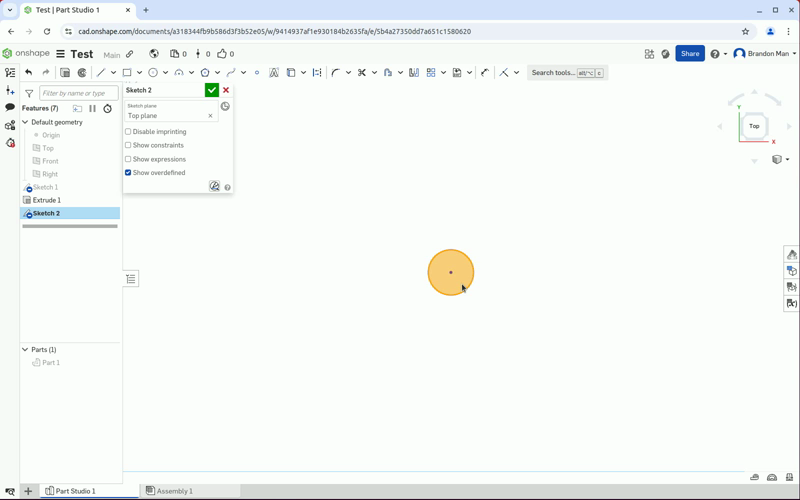
scroll(-6)
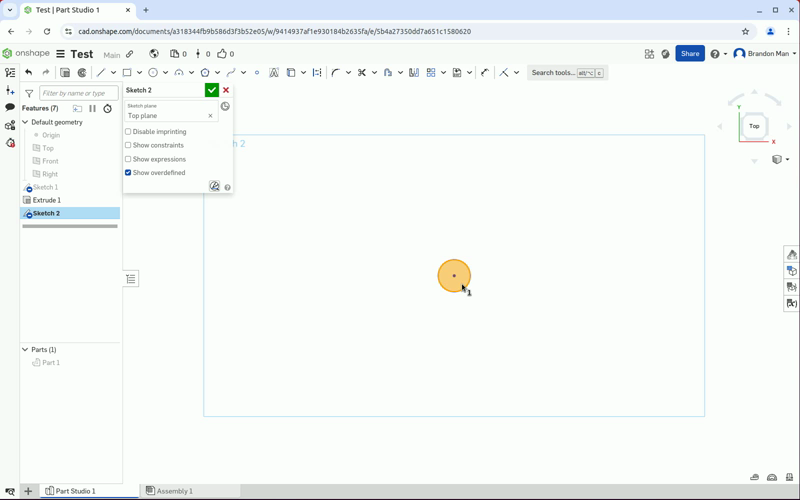
scroll(-6)
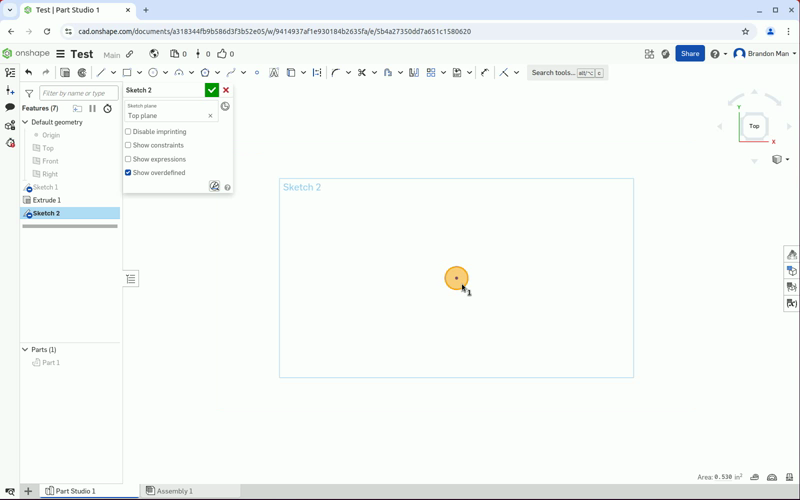
scroll(-6)
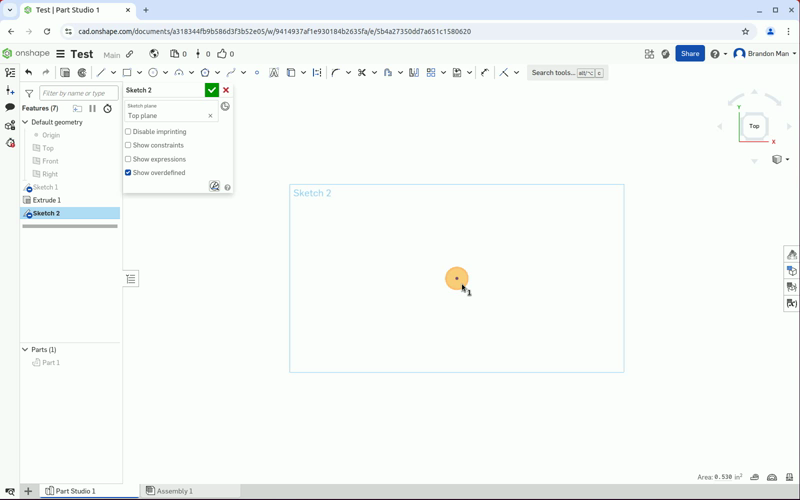
scroll(-6)
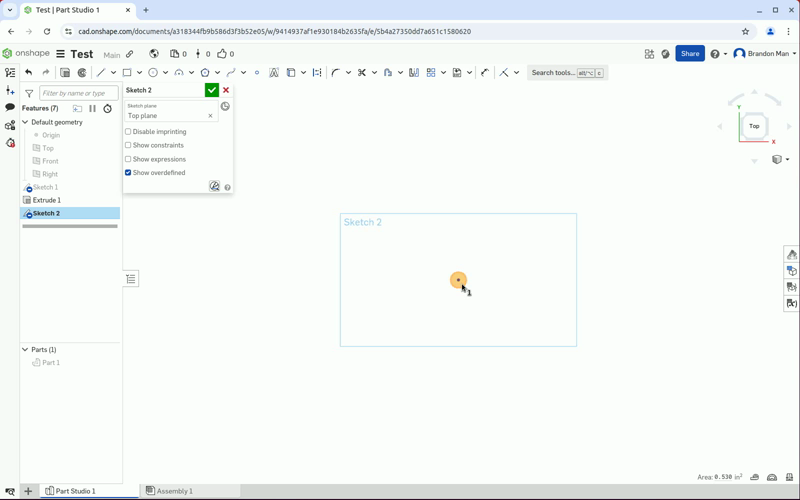
scroll(-6)
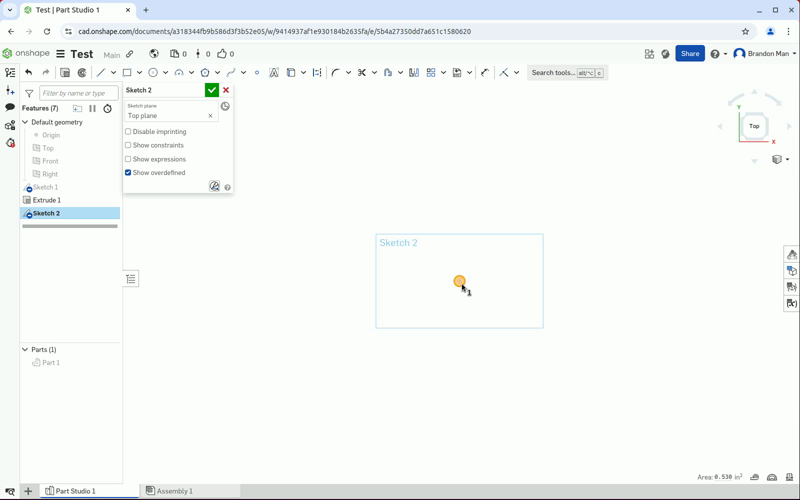
scroll(-6)
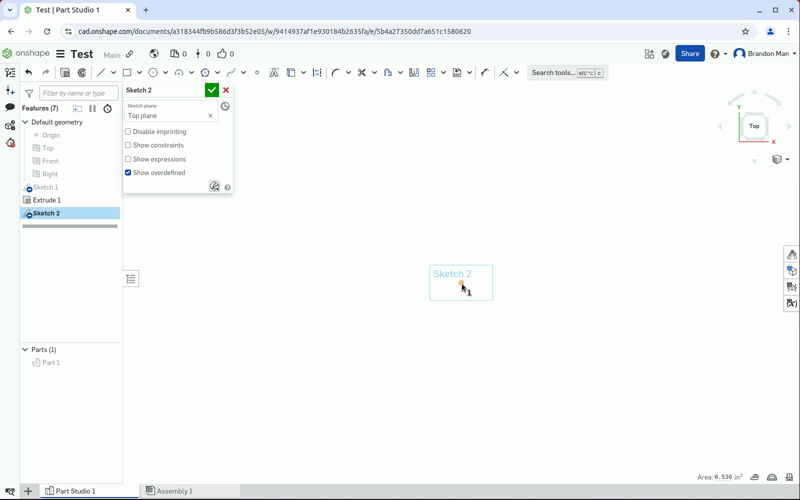
mouse_move(73, 352)
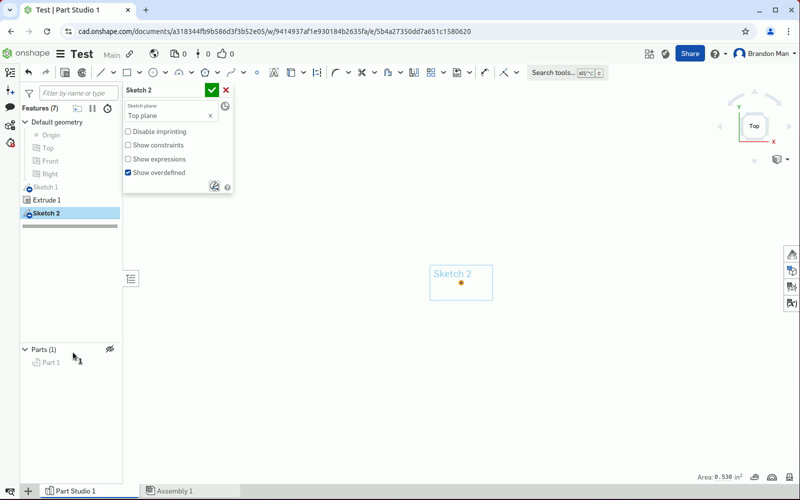
key(shift+y)
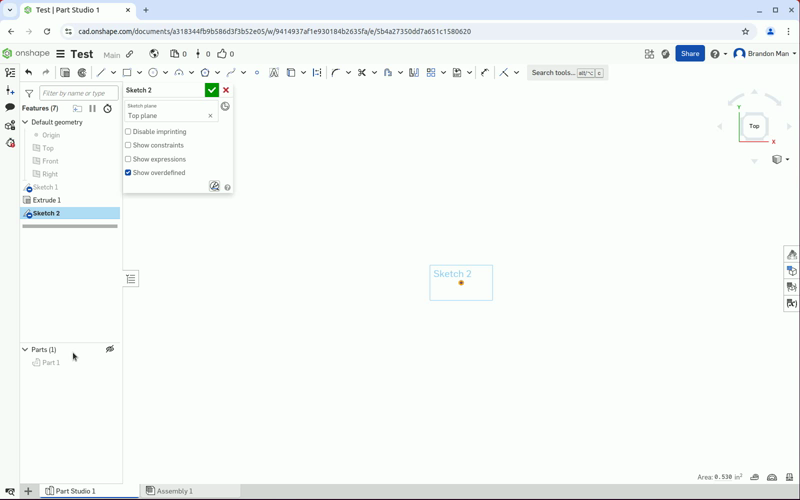
key(shift+e)
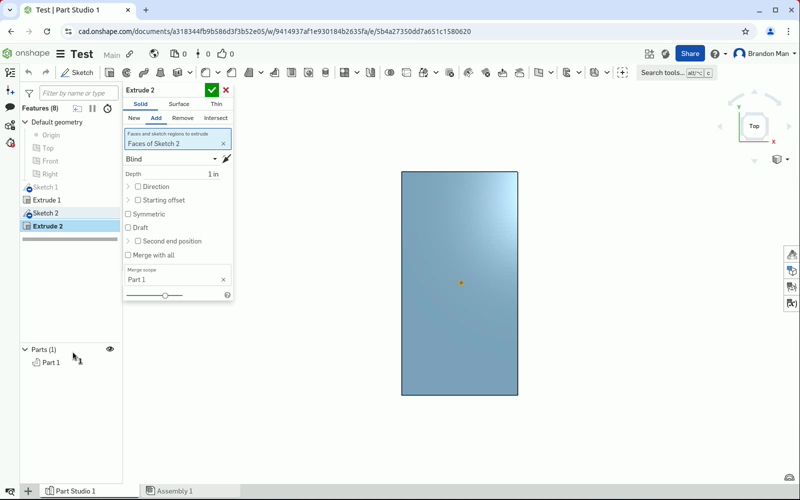
mouse_move(143, 106)
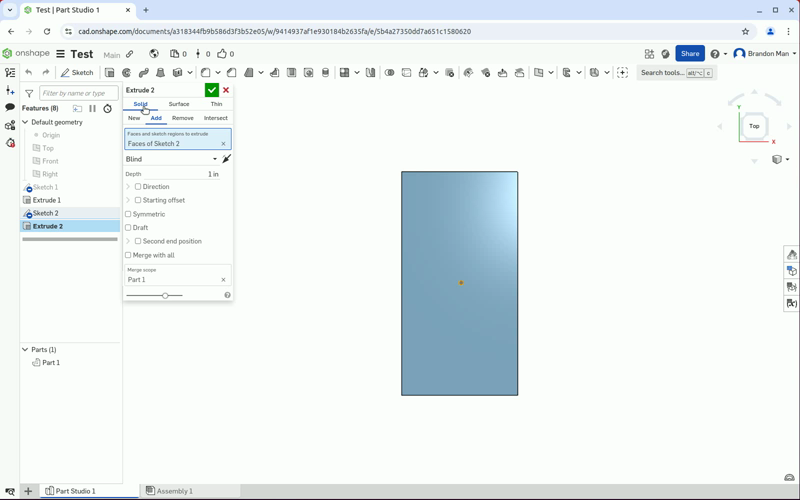
click(143, 106)
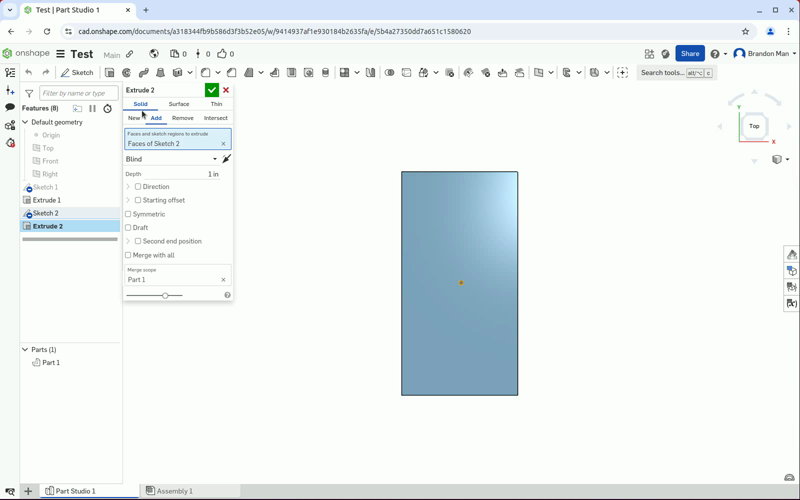
mouse_move(137, 120)
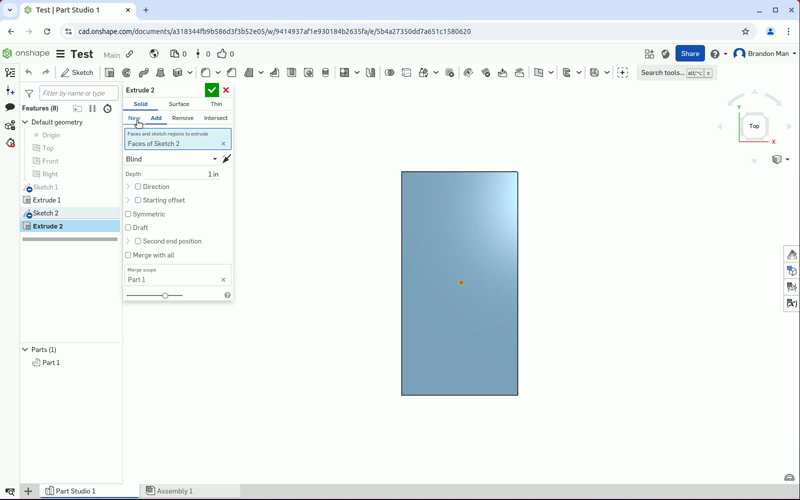
click(137, 120)
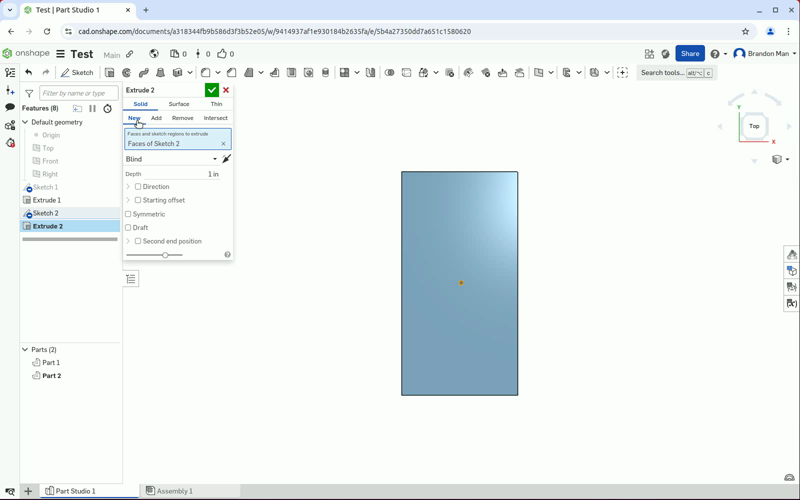
key(tab, 4)
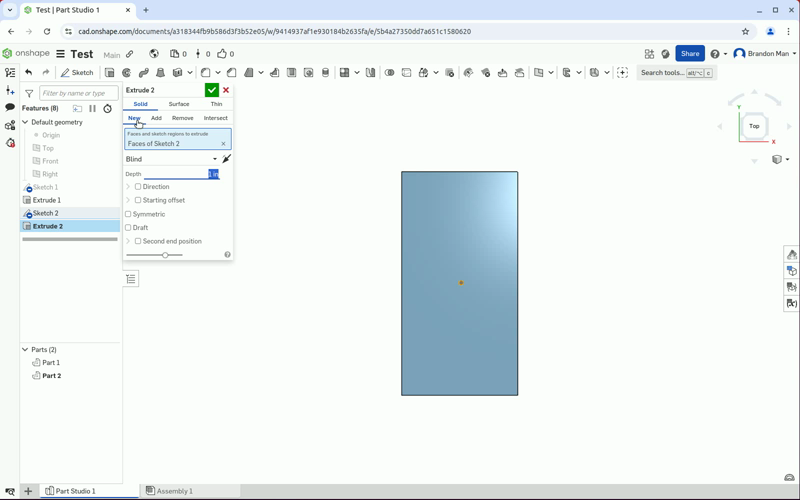
text(0.481)
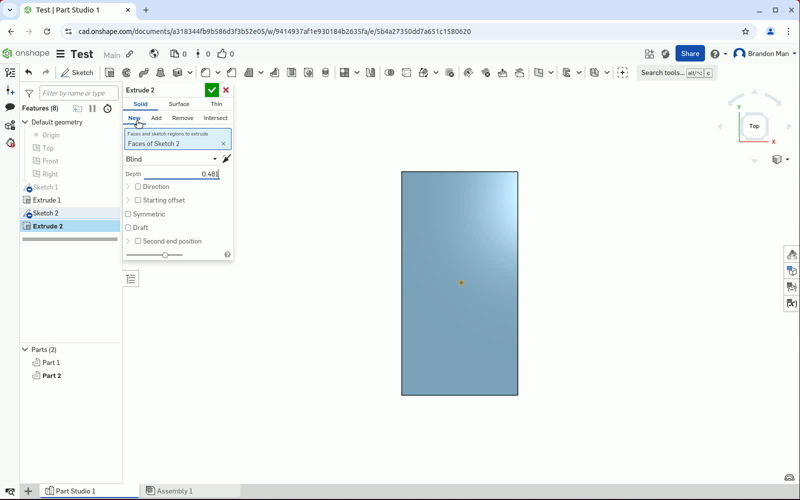
key(enter)
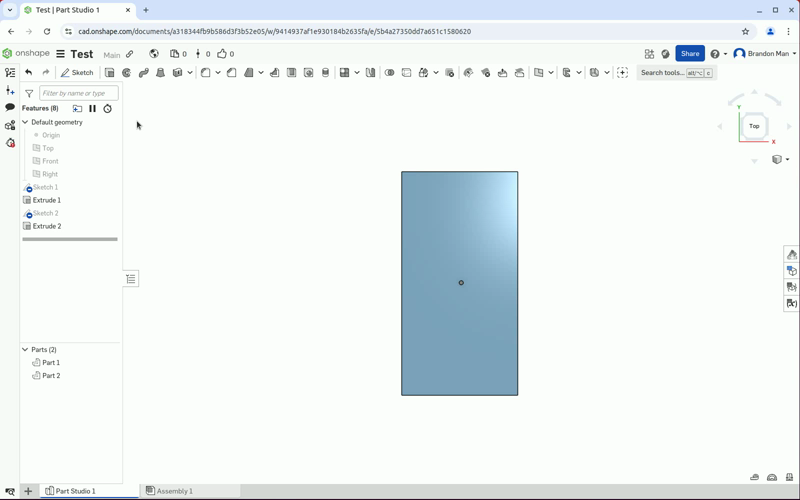
key(shift+h)
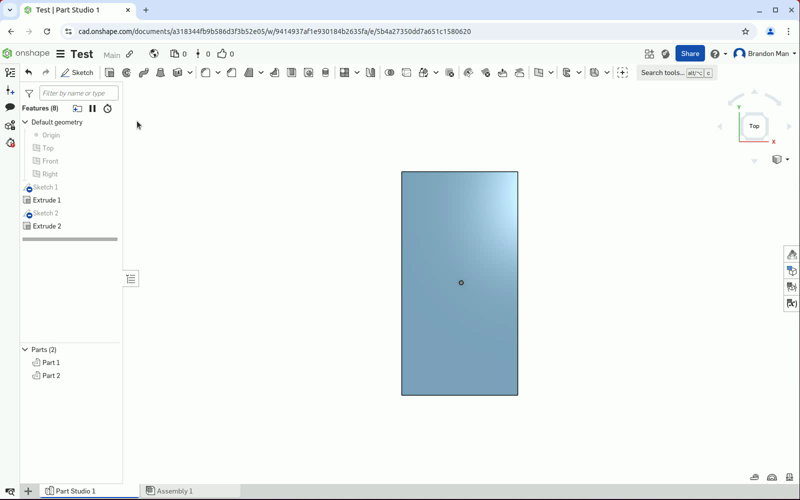
key(shift+h)
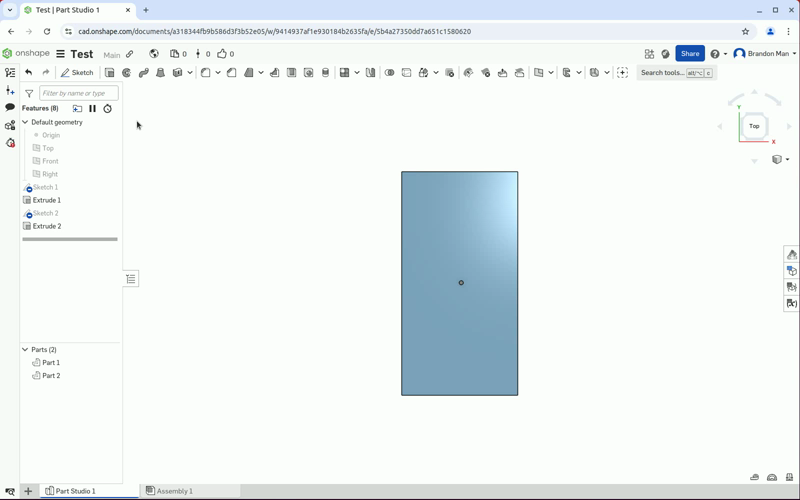
mouse_move(73, 189)
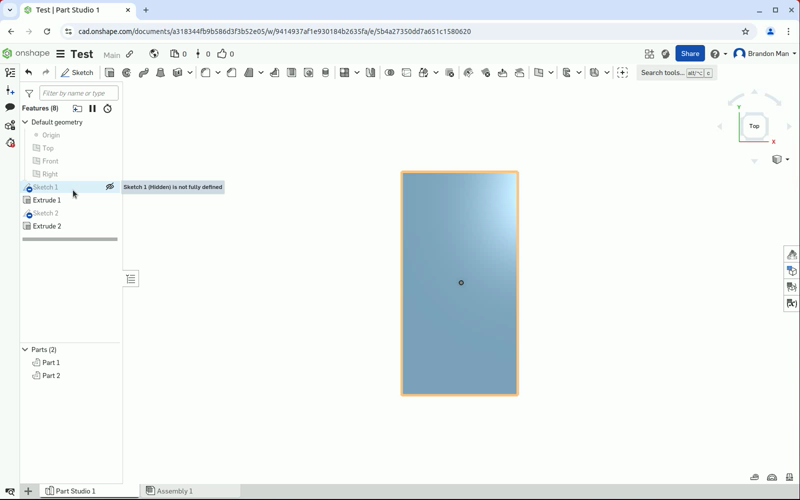
click(73, 189)
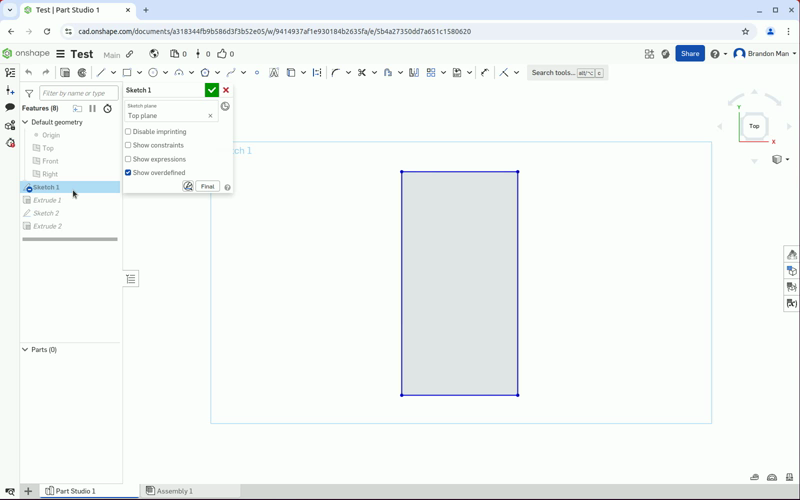
mouse_move(229, 92)
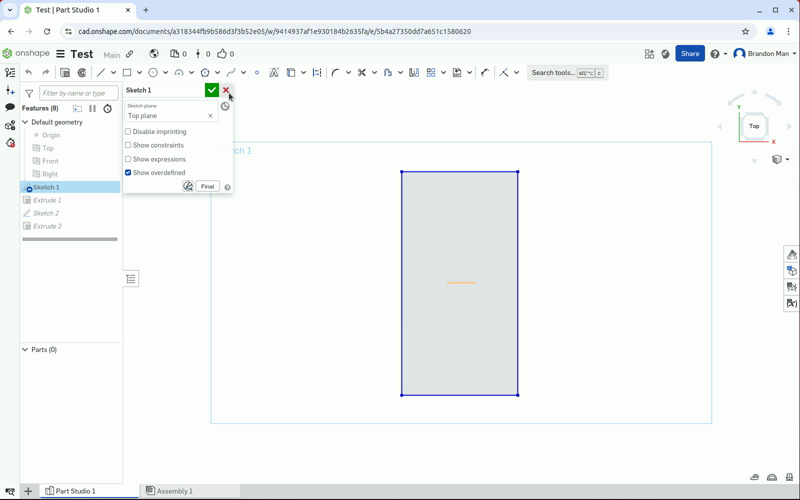
click(229, 92)
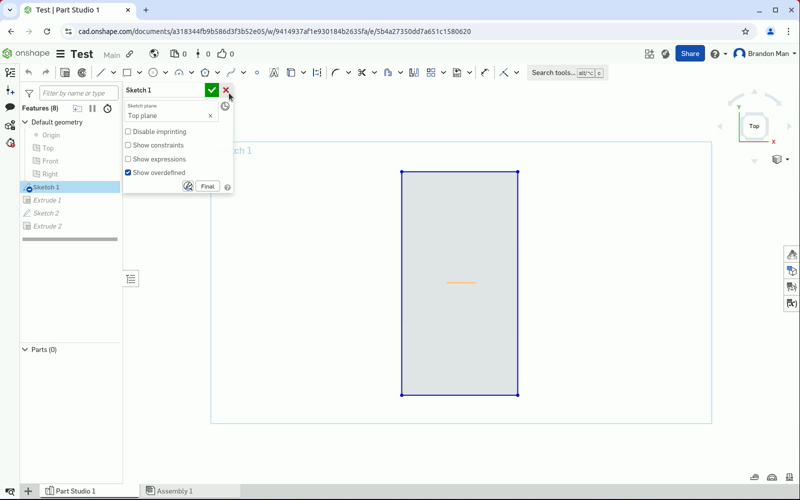
key(shift+s)
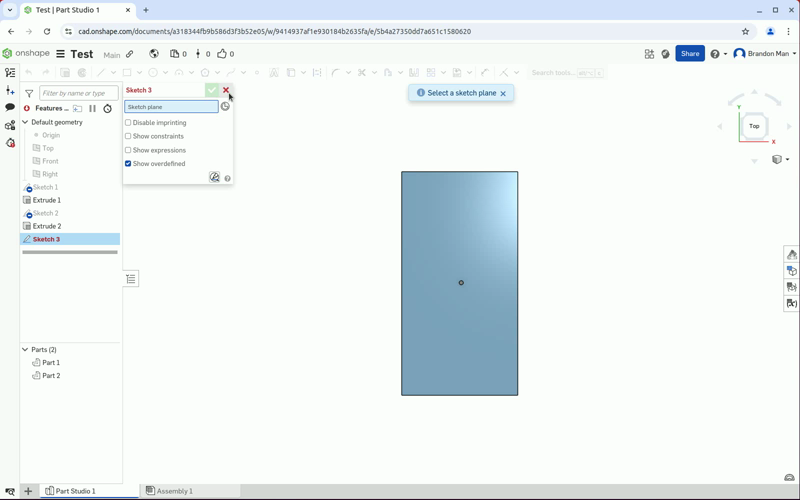
mouse_move(73, 150)
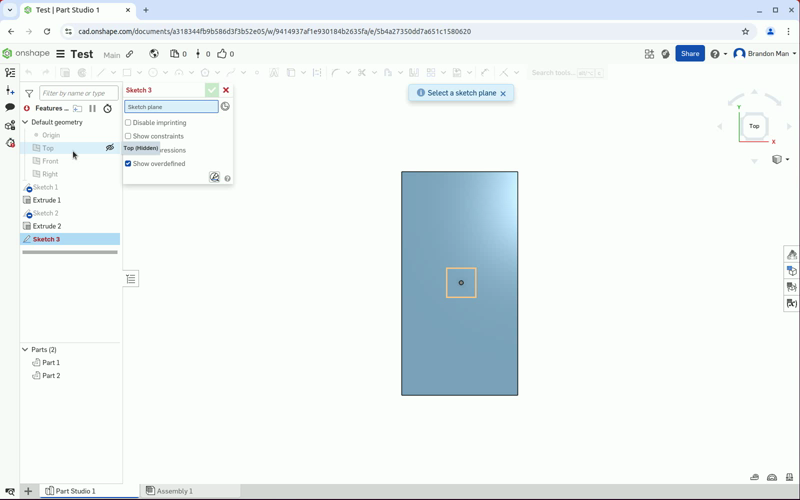
click(73, 150)
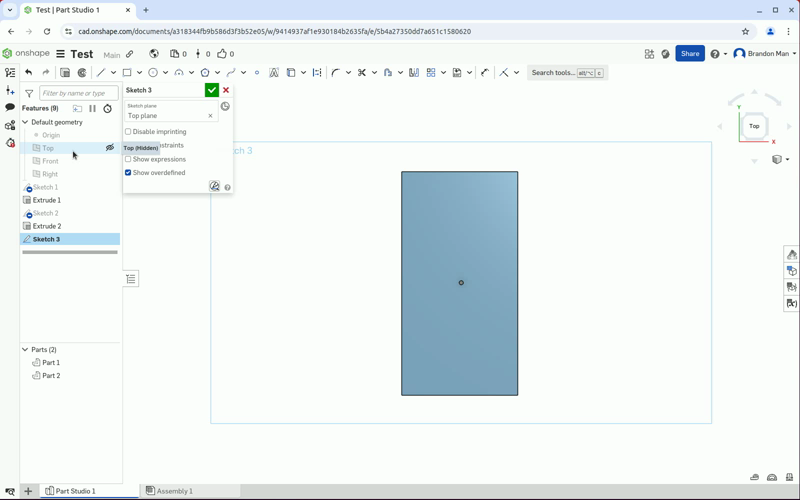
mouse_move(73, 352)
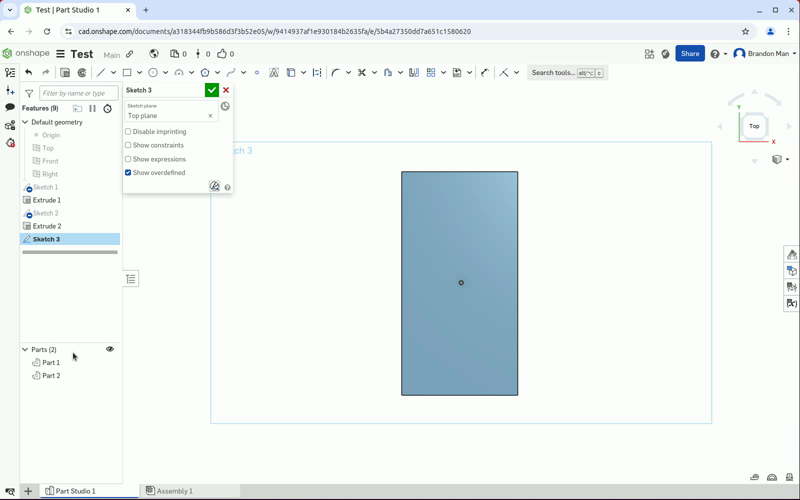
key(y)
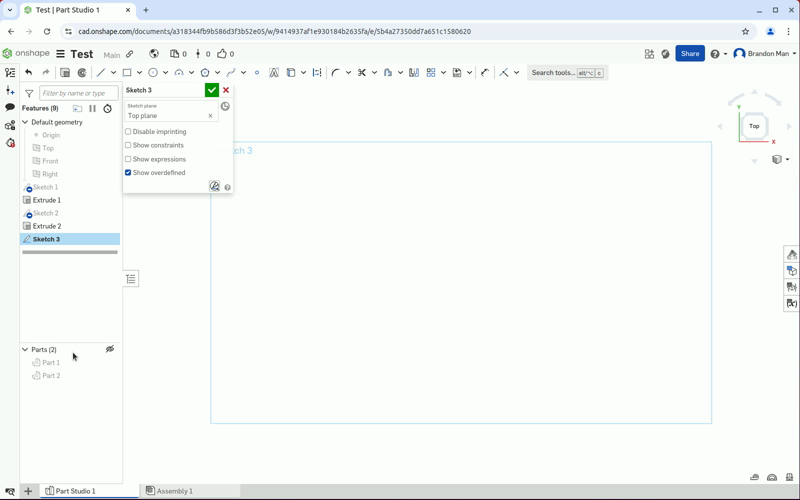
key(c)
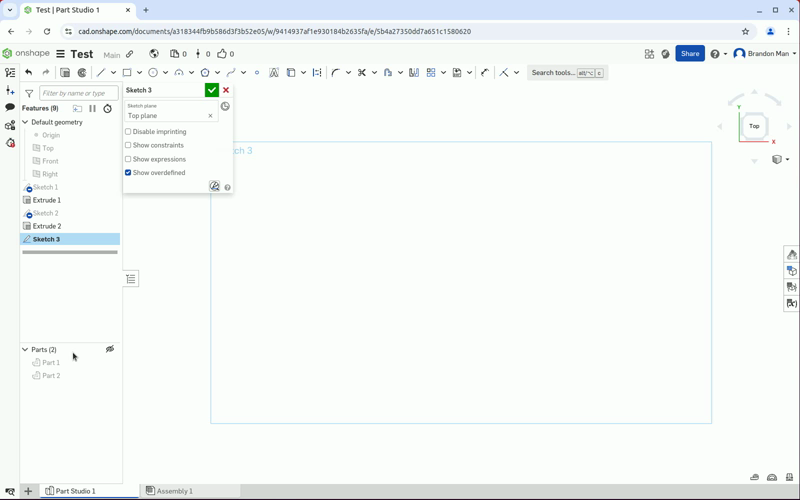
key_down(shift)
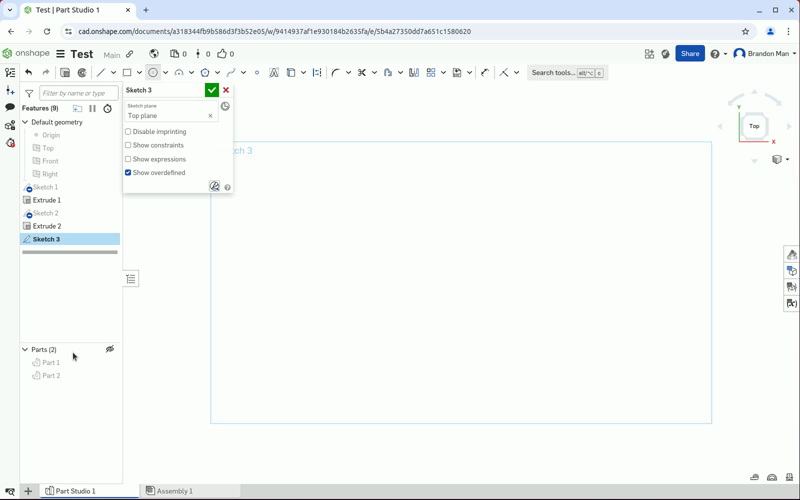
mouse_move(461, 222)
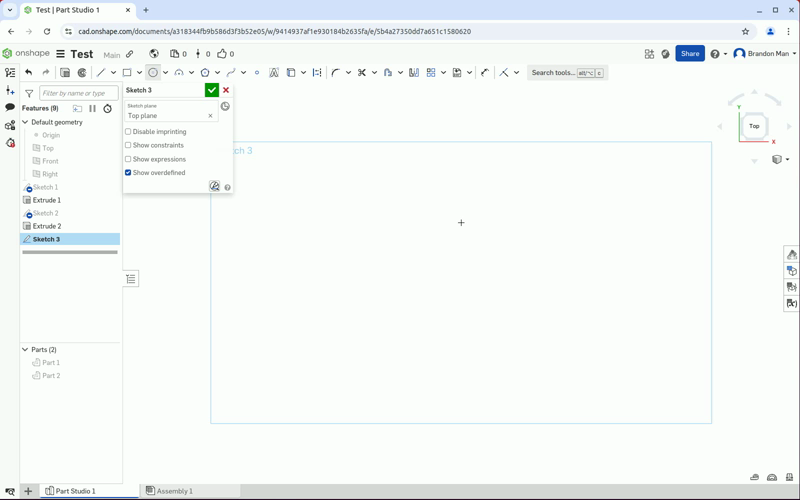
click(461, 222)
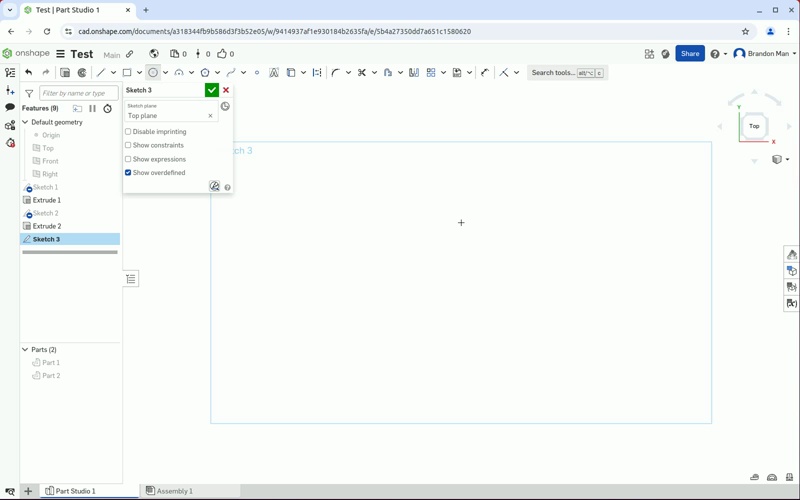
key_up(shift)
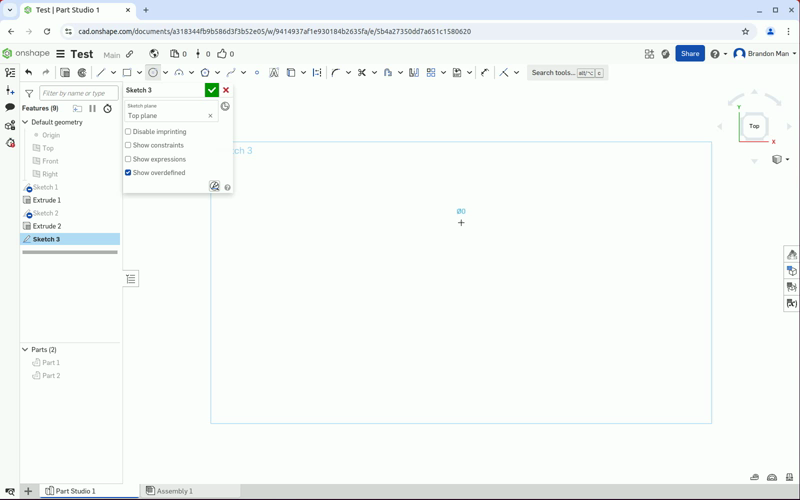
mouse_move(463, 222)
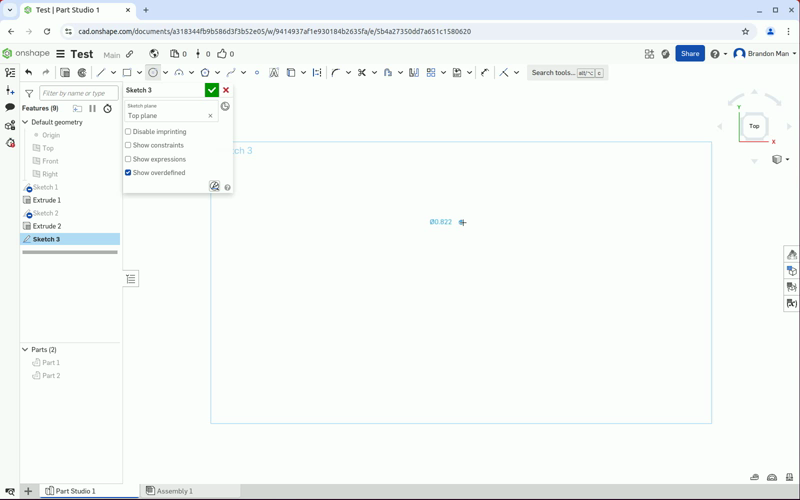
scroll(6)
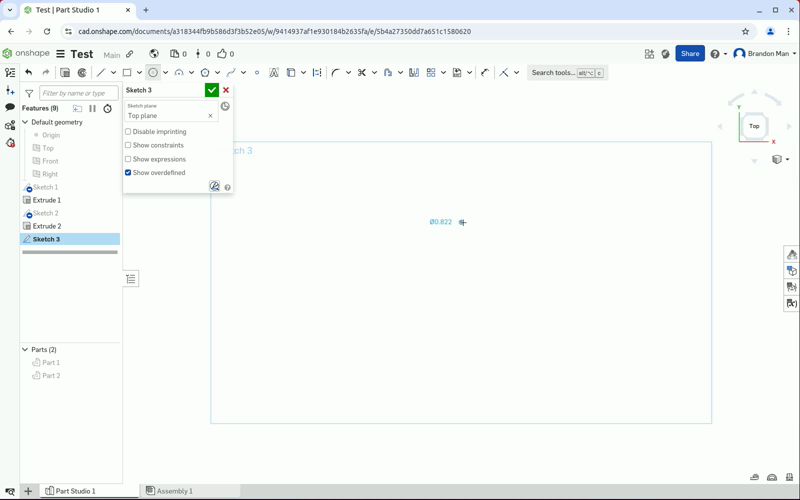
scroll(6)
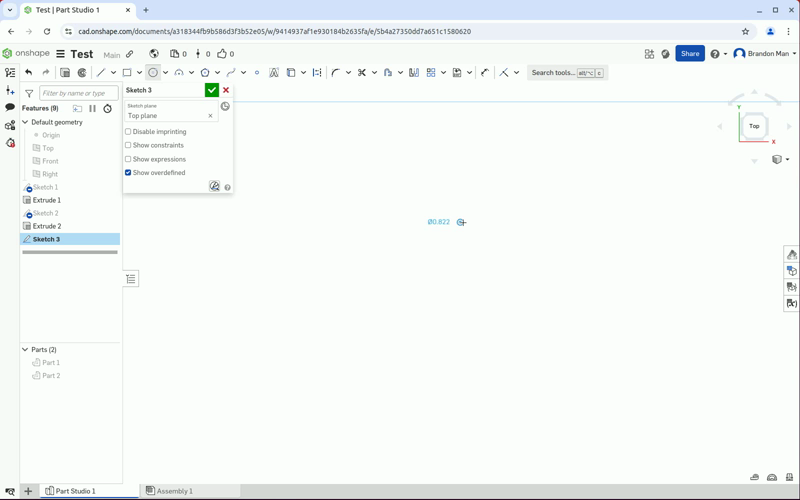
scroll(6)
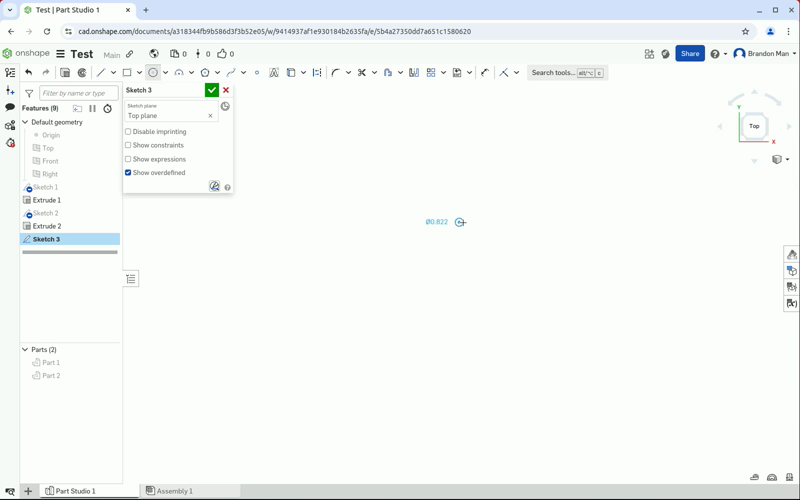
scroll(6)
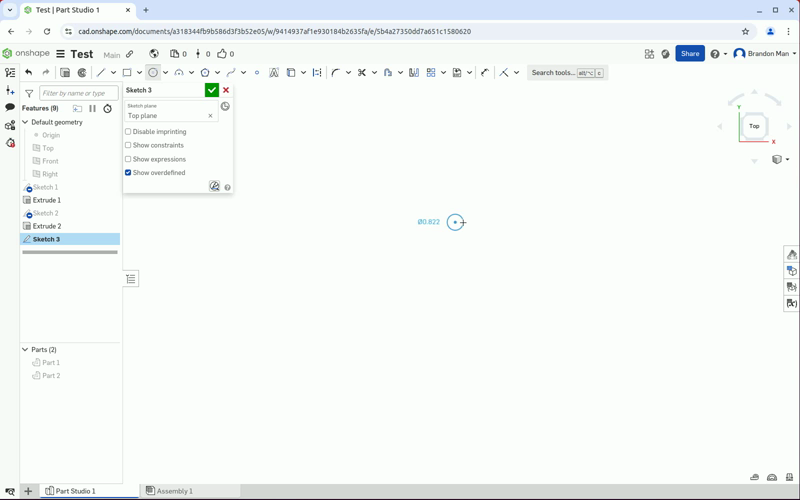
scroll(6)
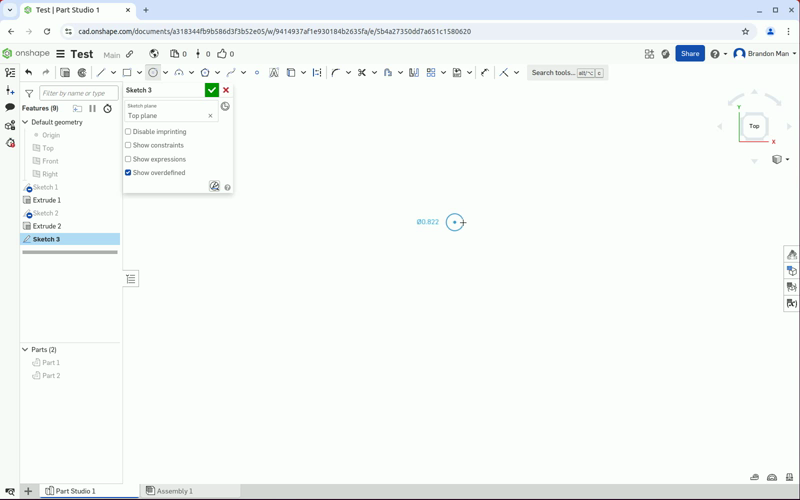
scroll(6)
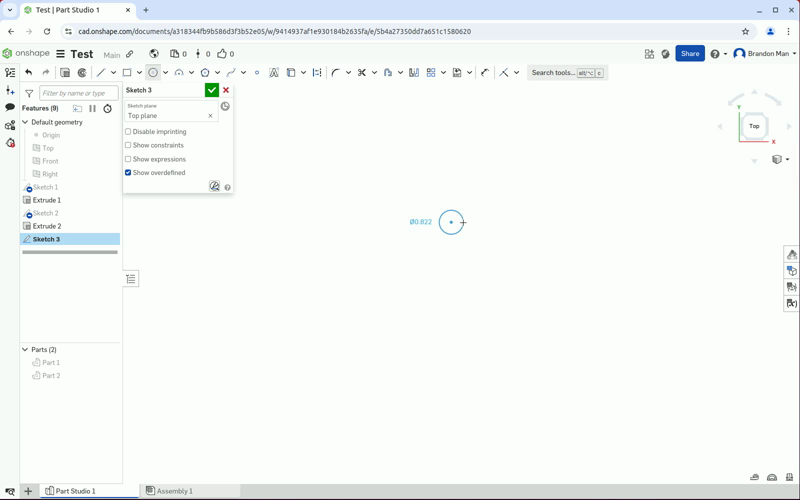
scroll(6)
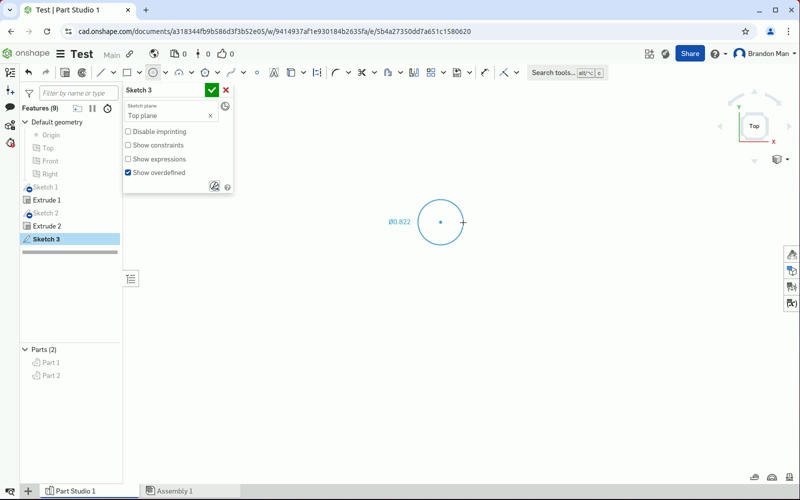
click(463, 222)
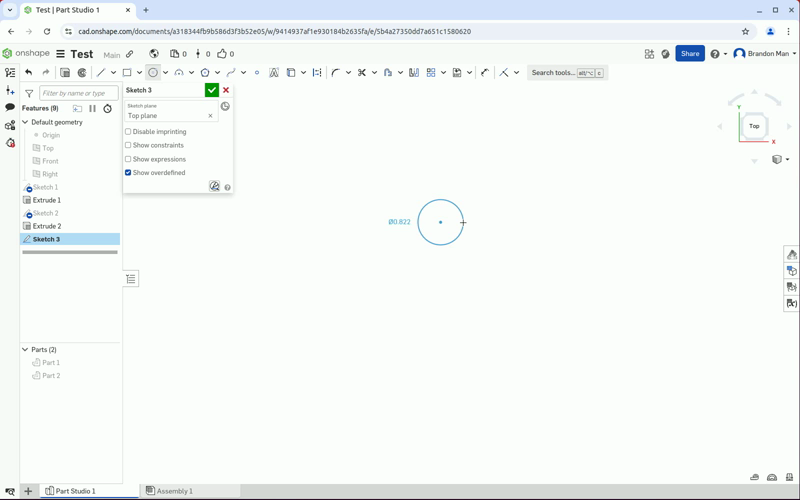
scroll(-6)
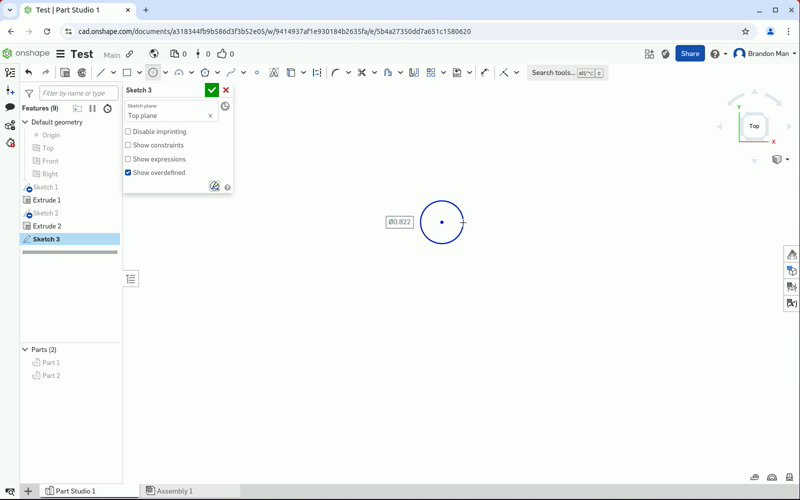
scroll(-6)
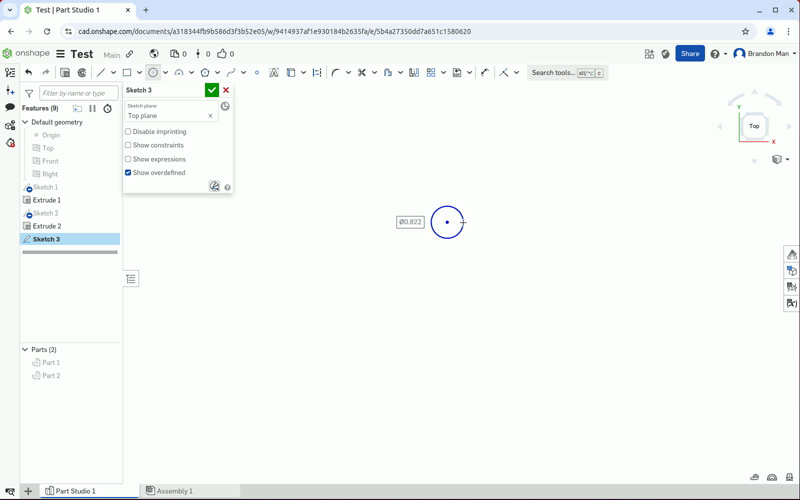
scroll(-6)
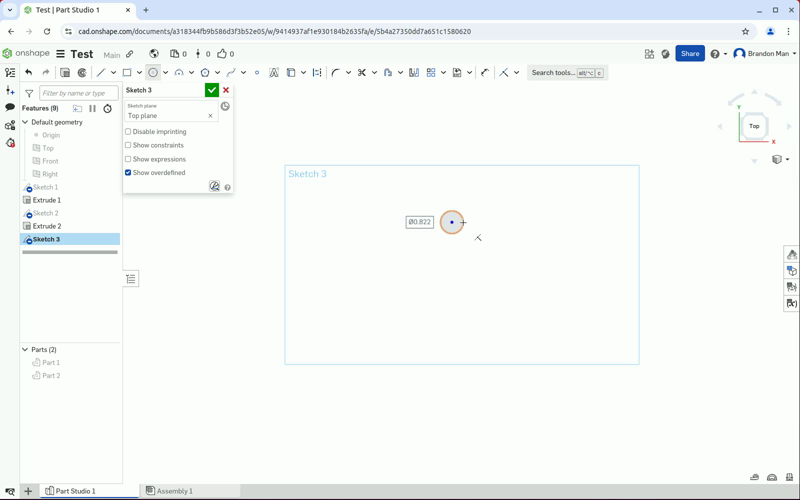
scroll(-6)
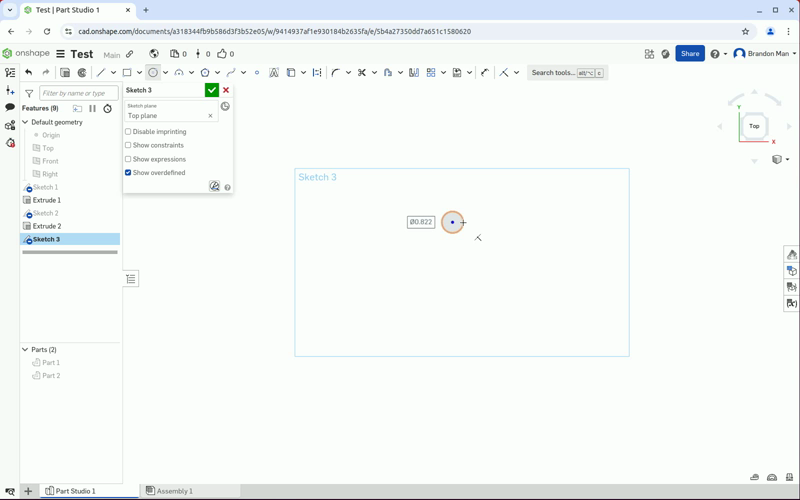
scroll(-6)
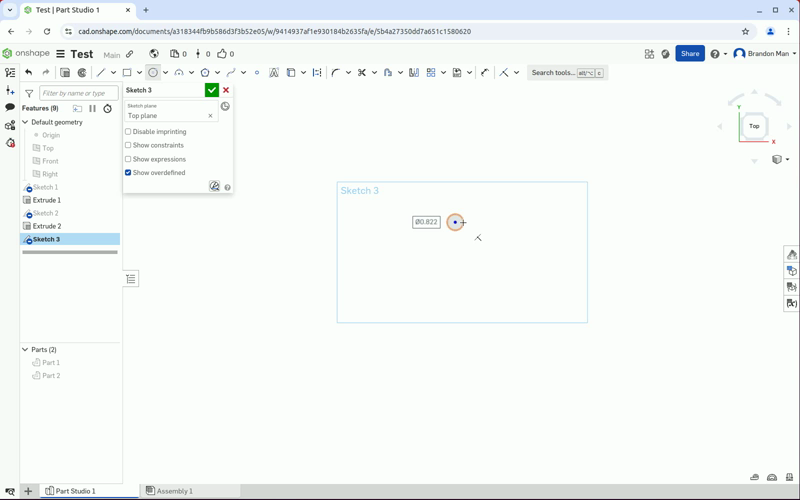
scroll(-6)
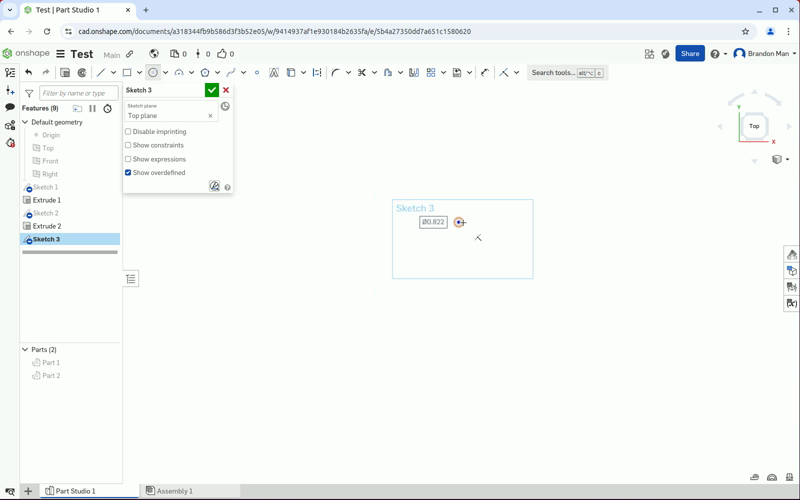
scroll(-6)
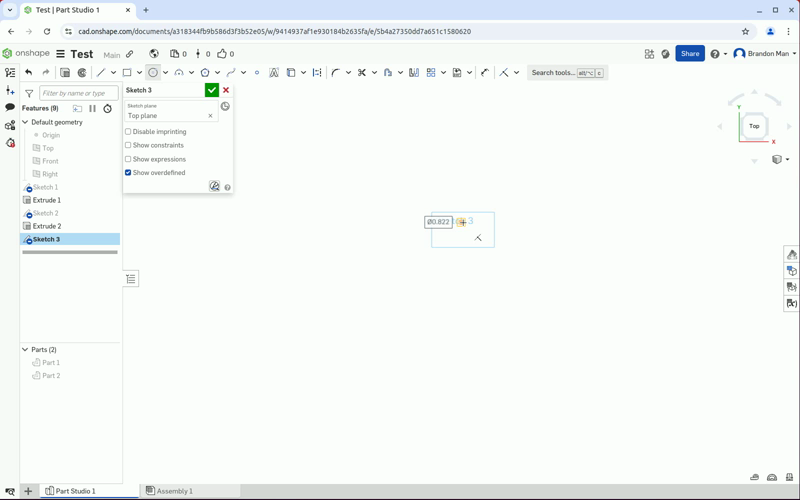
key(esc)
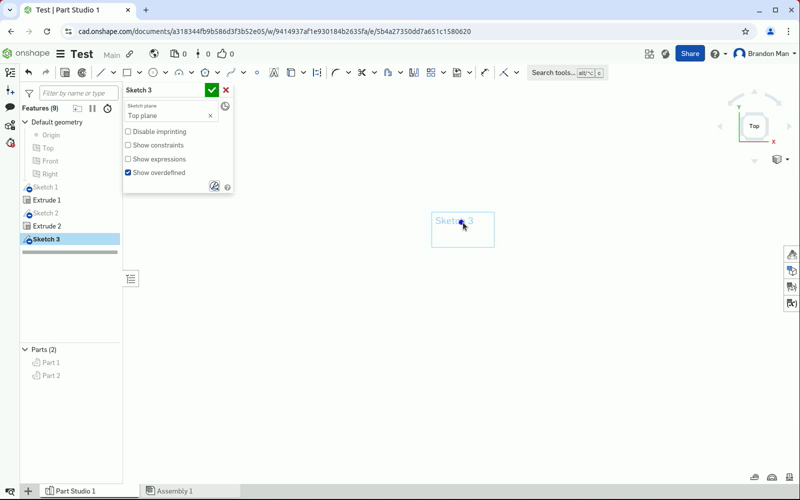
mouse_move(463, 221)
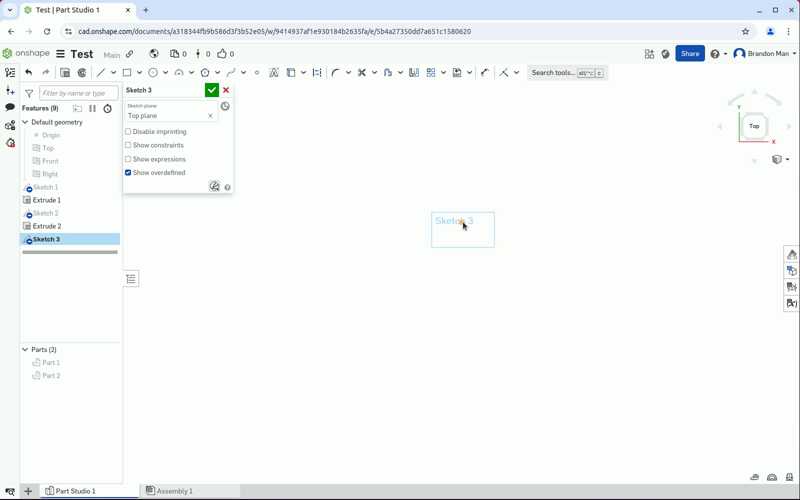
scroll(6)
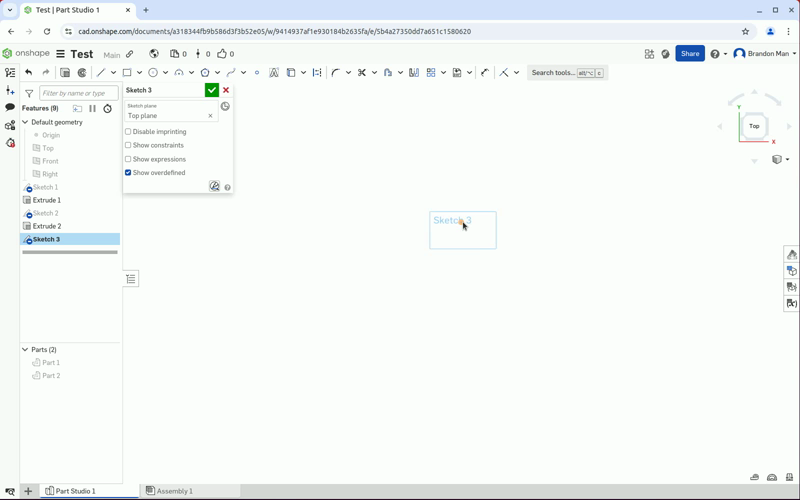
scroll(6)
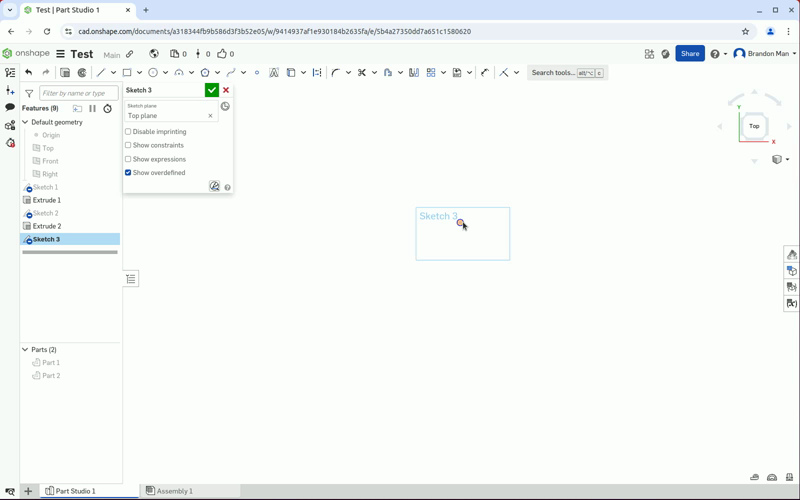
scroll(6)
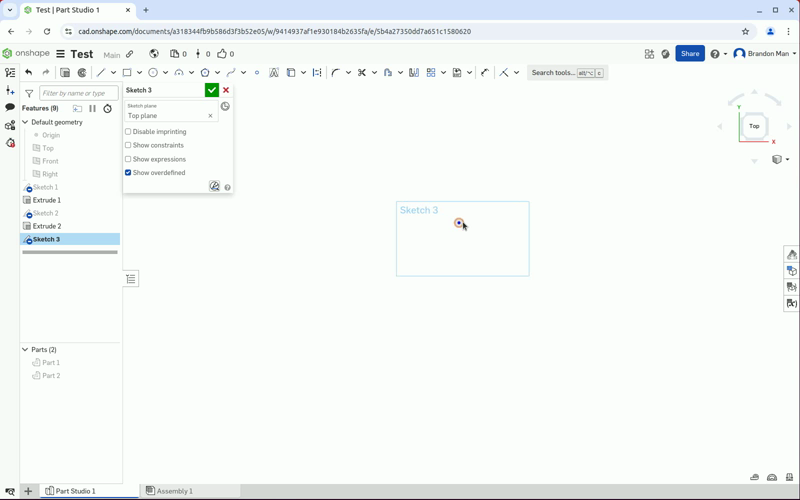
scroll(6)
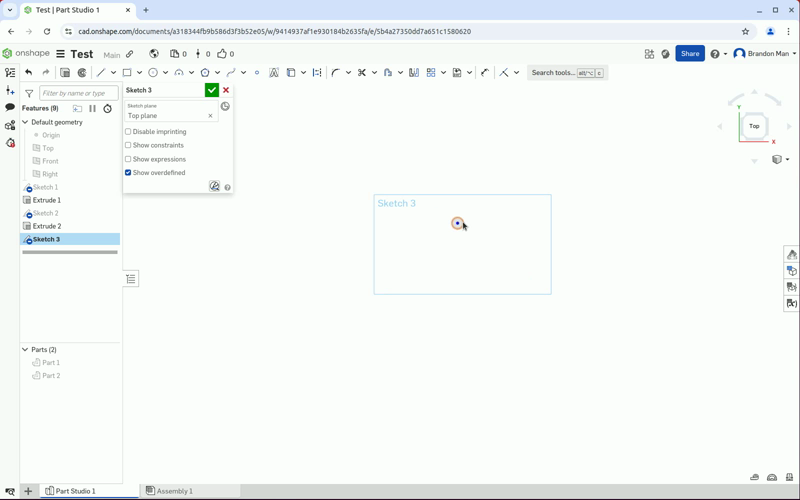
scroll(6)
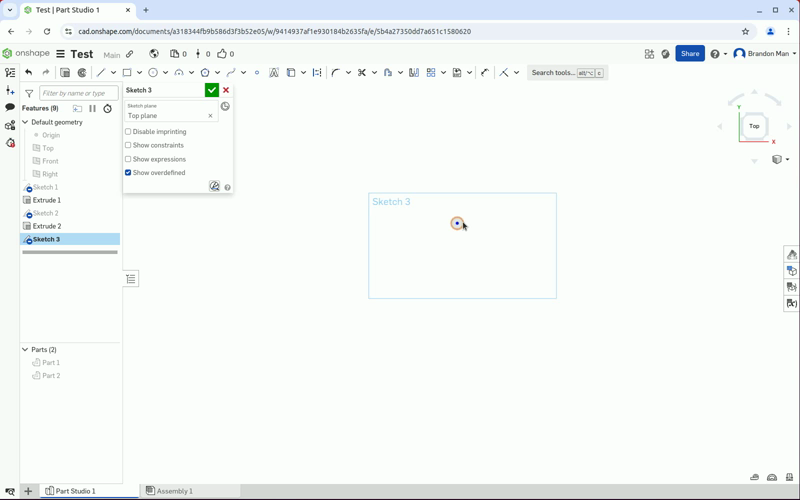
scroll(6)
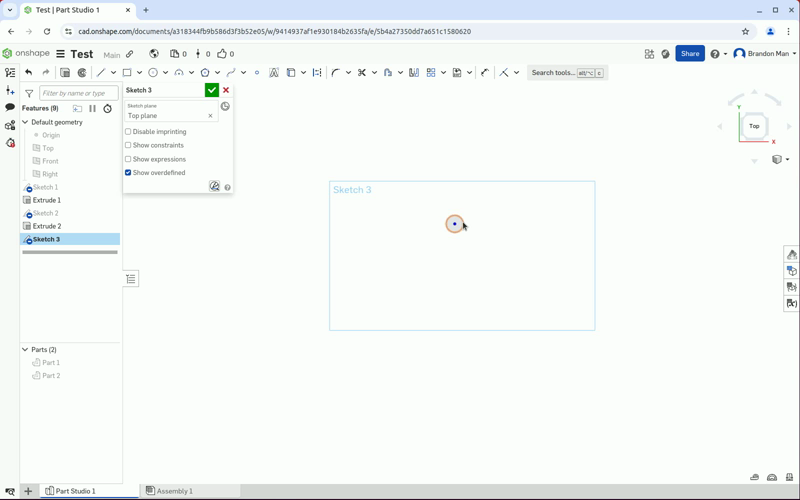
scroll(6)
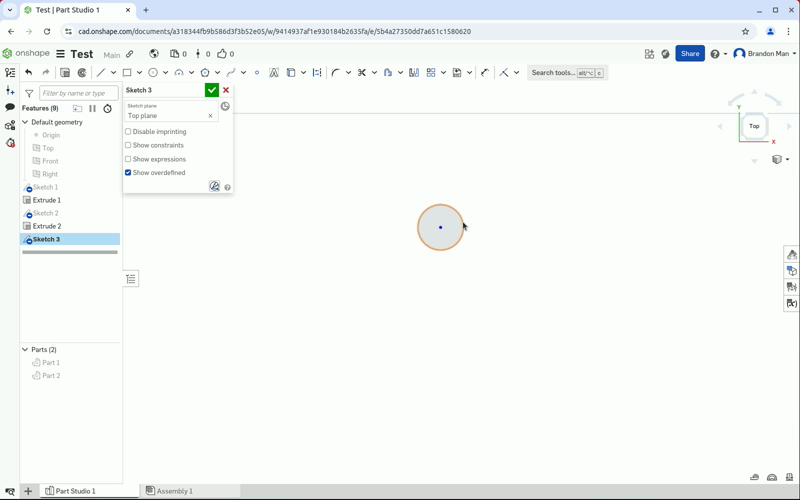
click(463, 221)
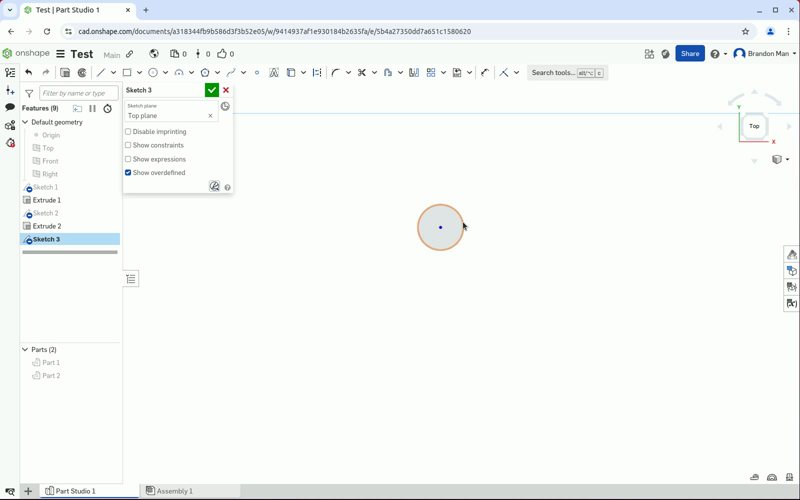
scroll(-6)
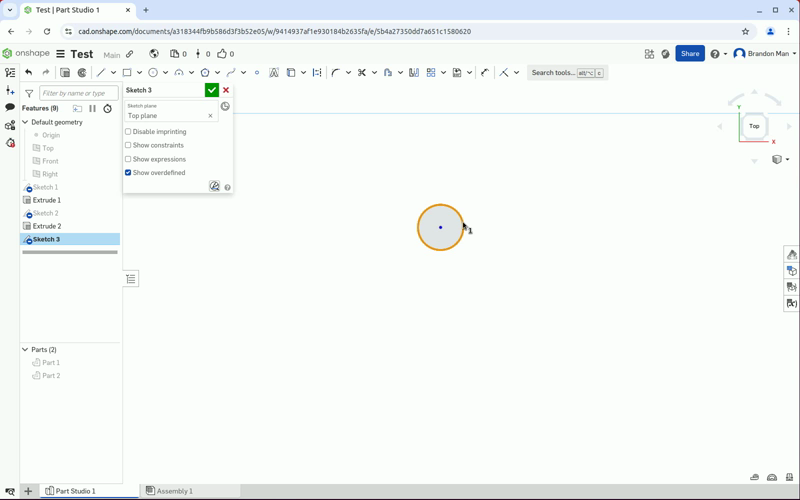
scroll(-6)
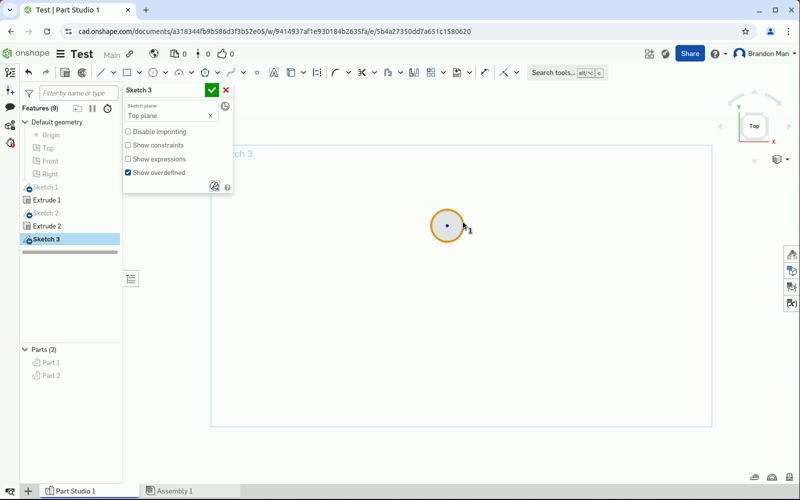
scroll(-6)
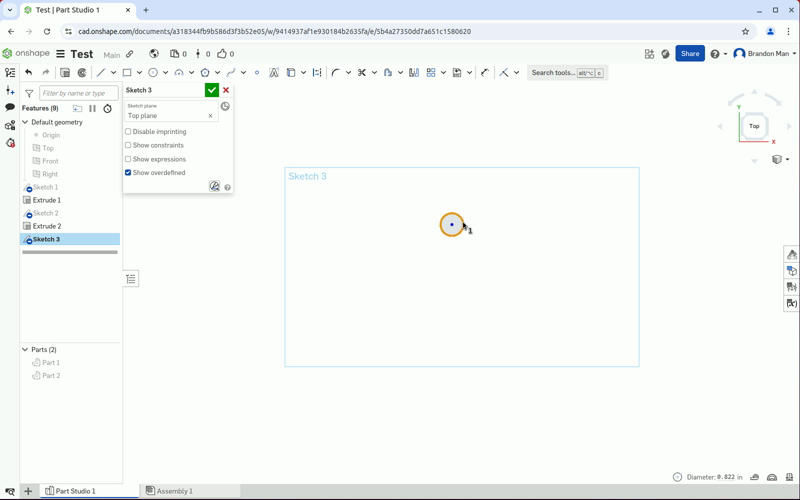
scroll(-6)
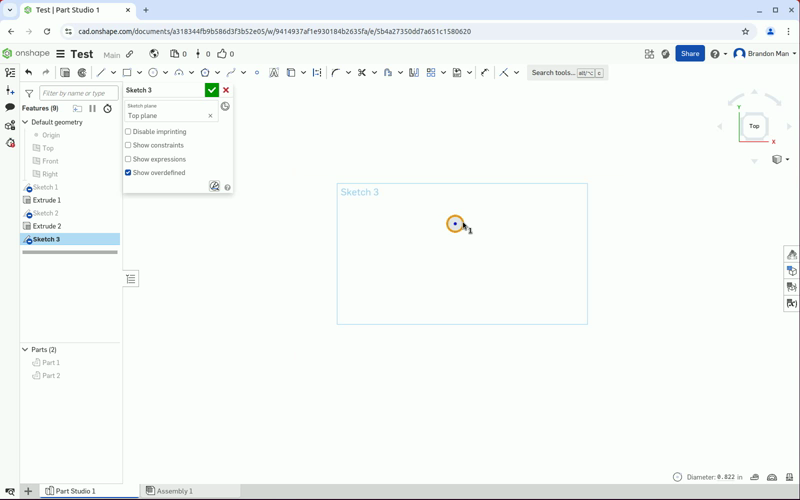
scroll(-6)
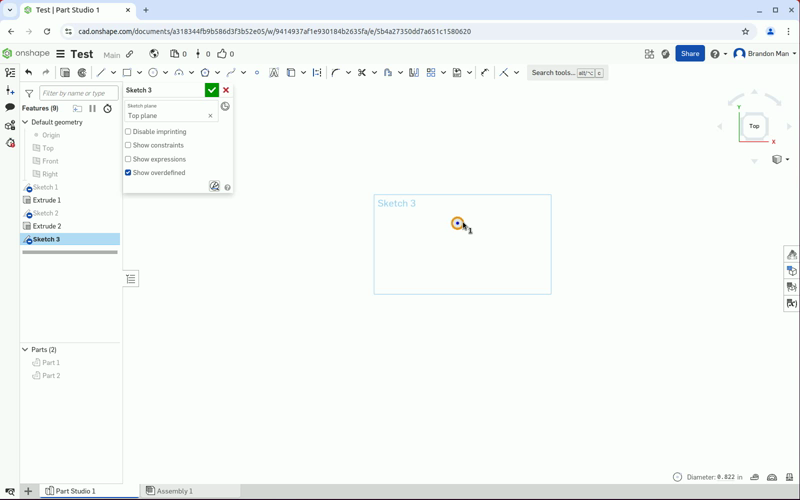
scroll(-6)
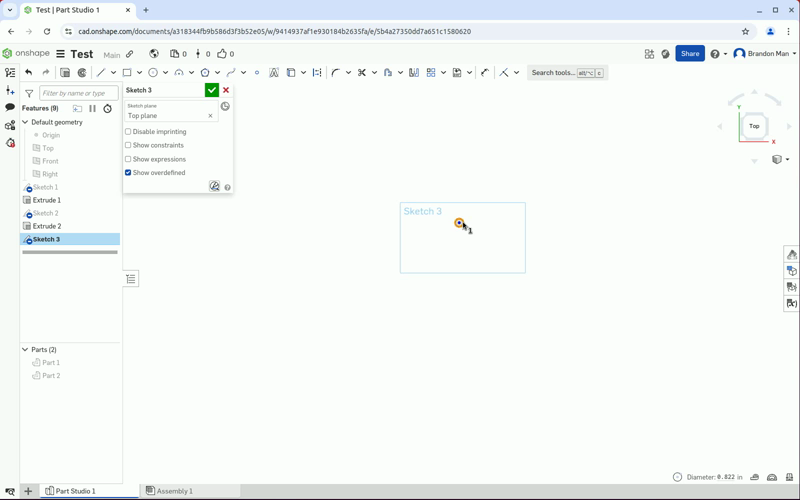
scroll(-6)
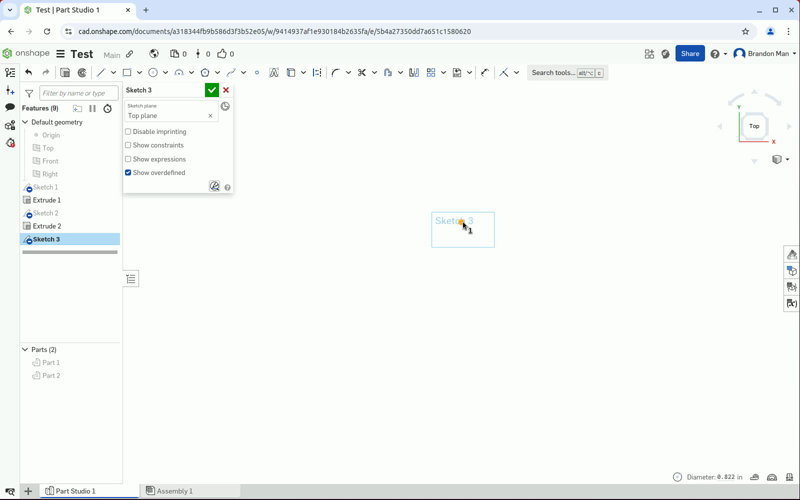
mouse_move(73, 352)
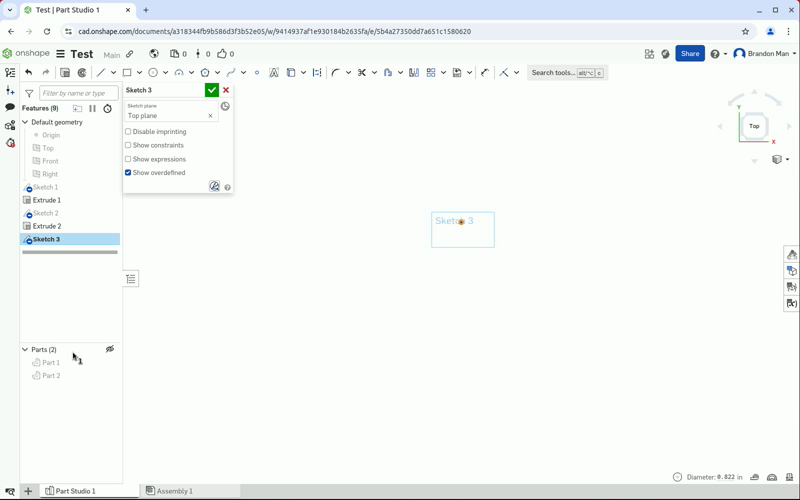
key(shift+y)
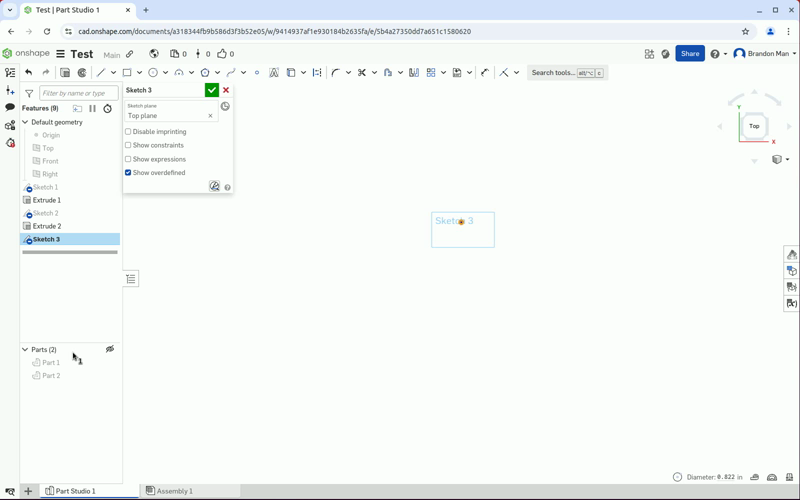
key(shift+e)
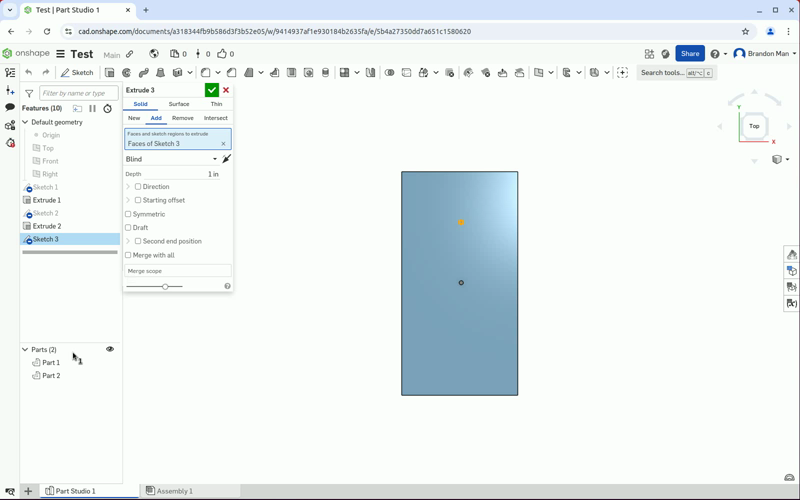
mouse_move(143, 106)
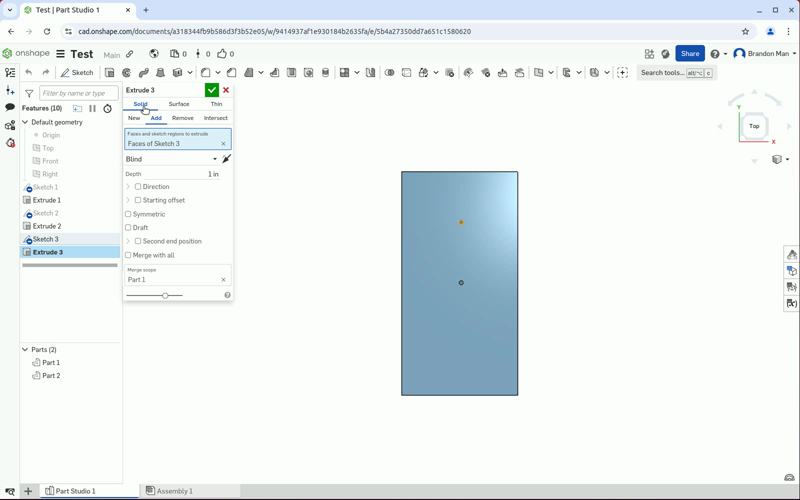
click(143, 106)
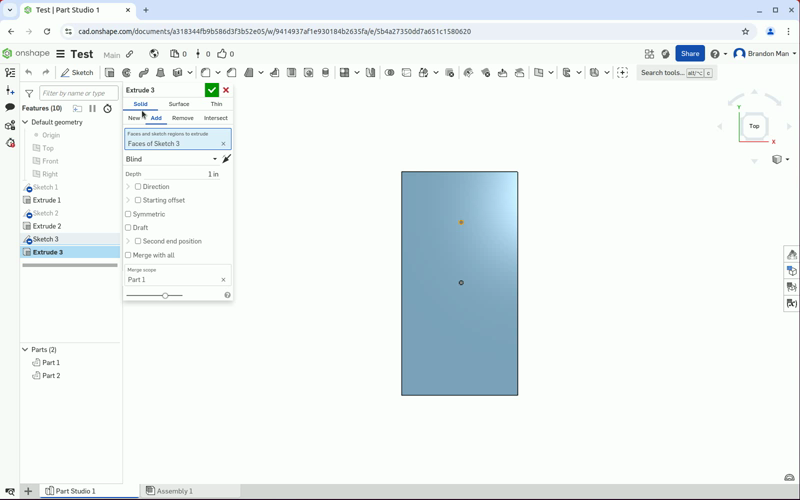
mouse_move(137, 120)
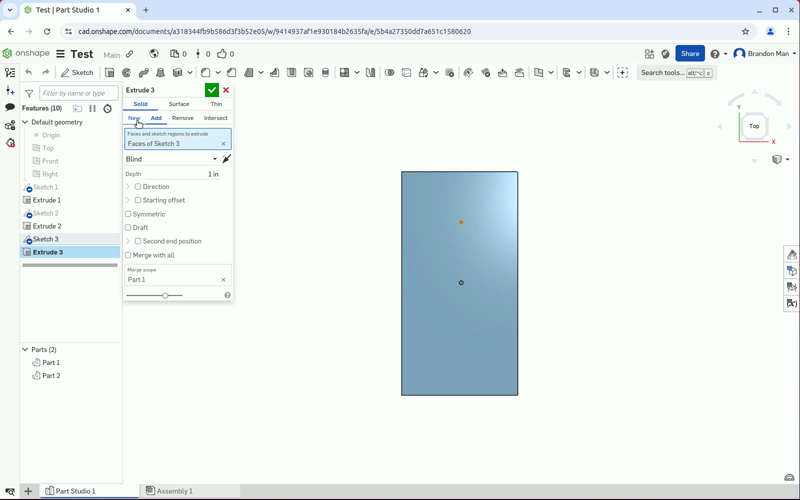
click(137, 120)
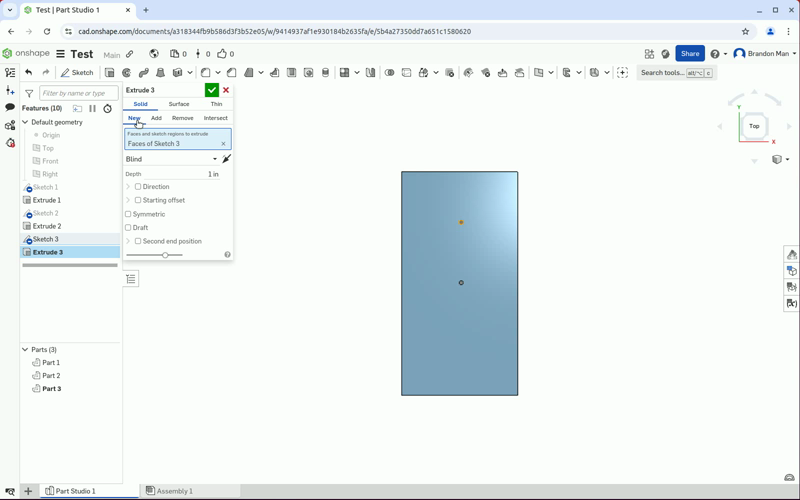
key(tab, 4)
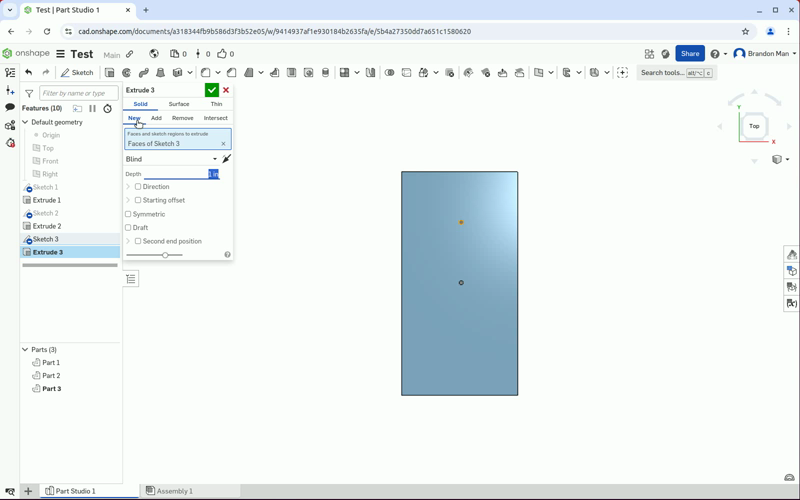
text(0.481)
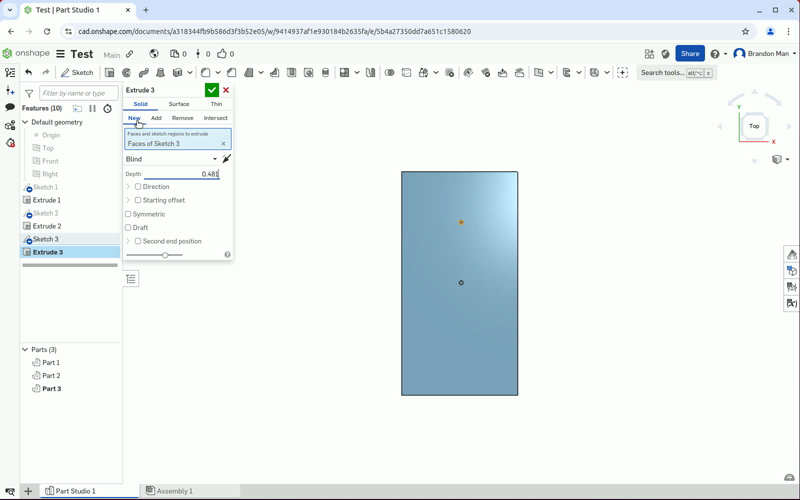
key(enter)
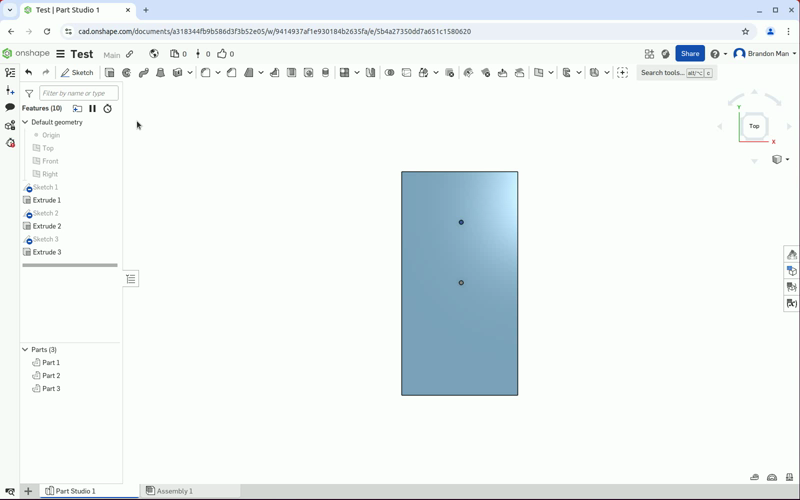
key(shift+h)
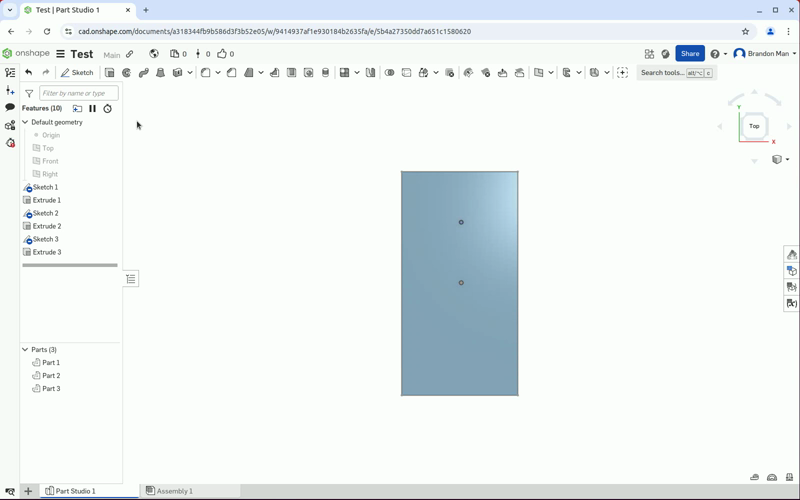
key(shift+h)
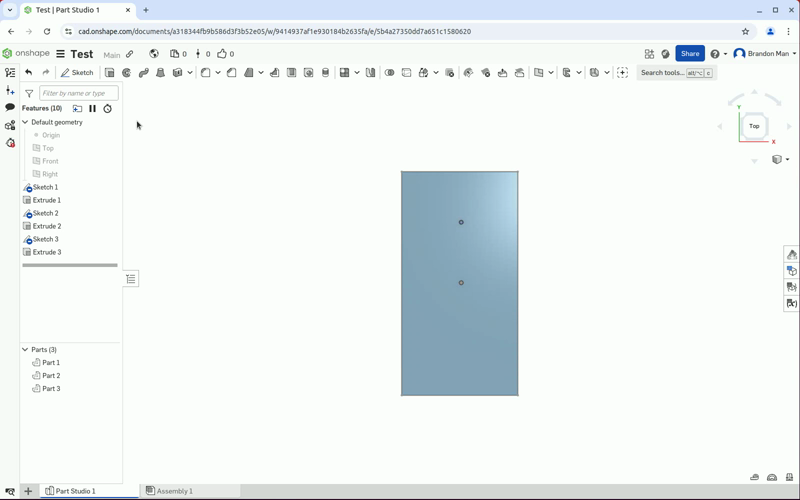
key(shift+7)
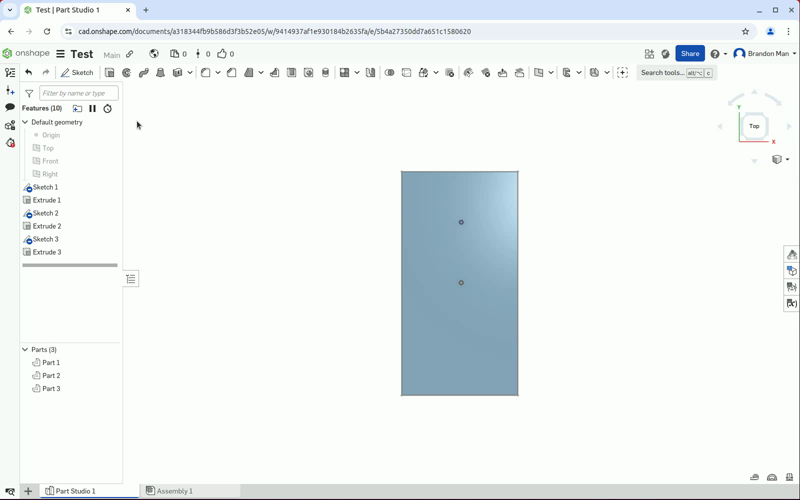
key(up, 3)
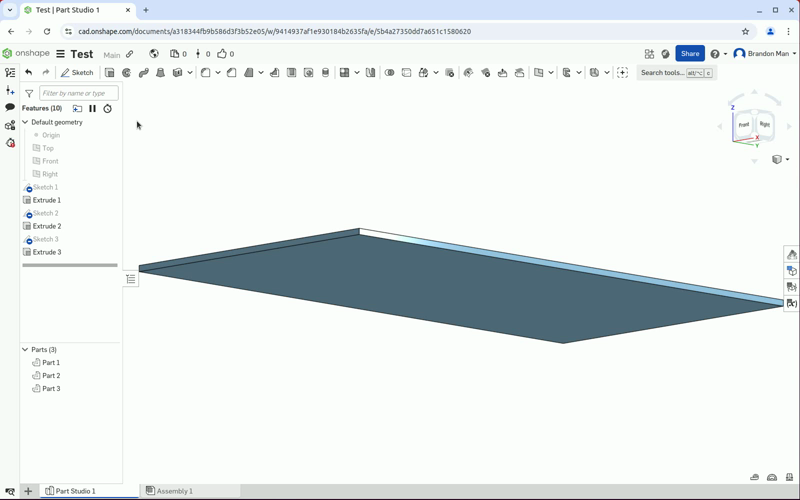
key(left, 3)
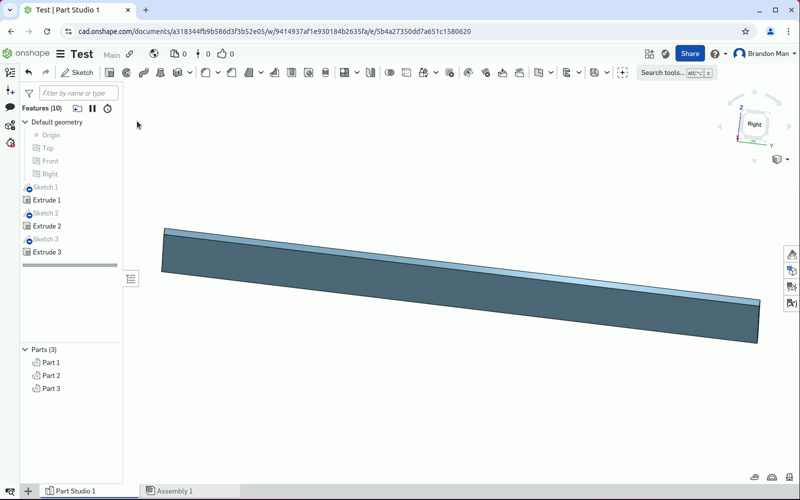
key(right, 3)
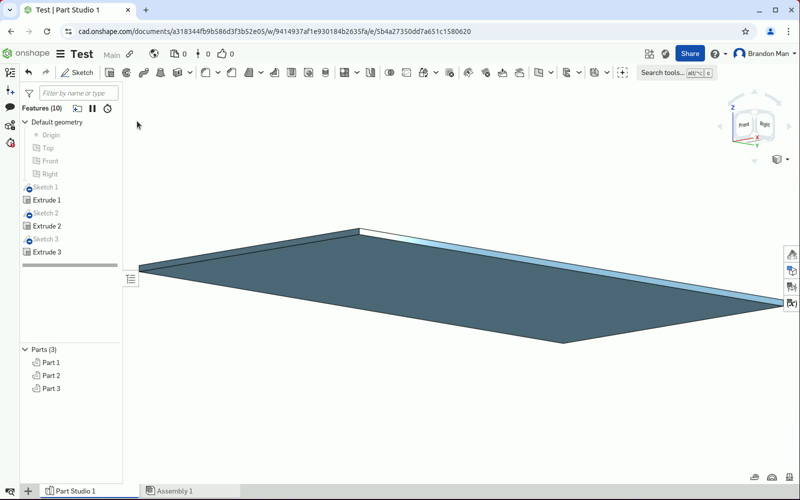
key(down, 3)
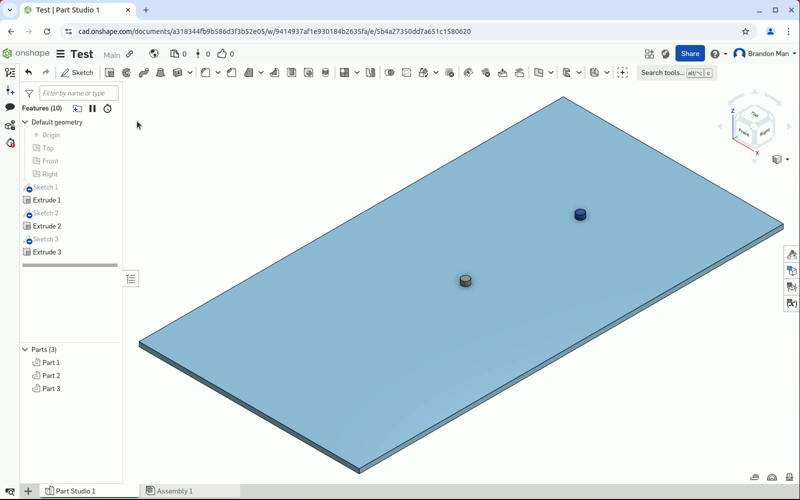
mouse_move(73, 189)
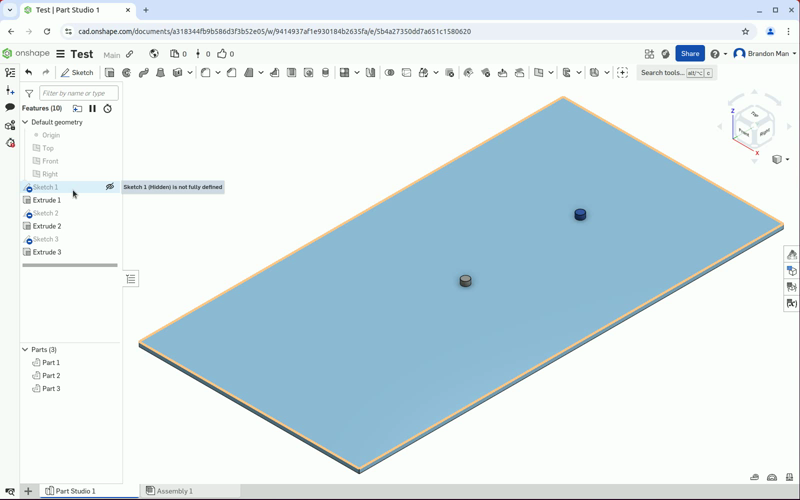
click(73, 189)